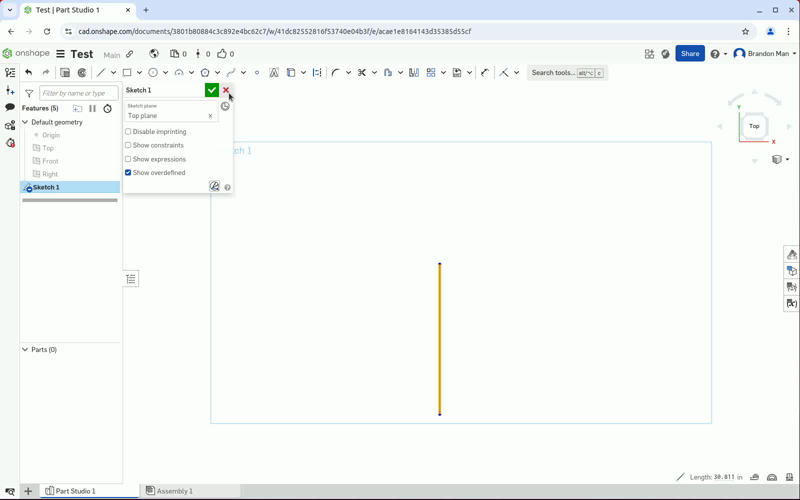
key(shift+h)
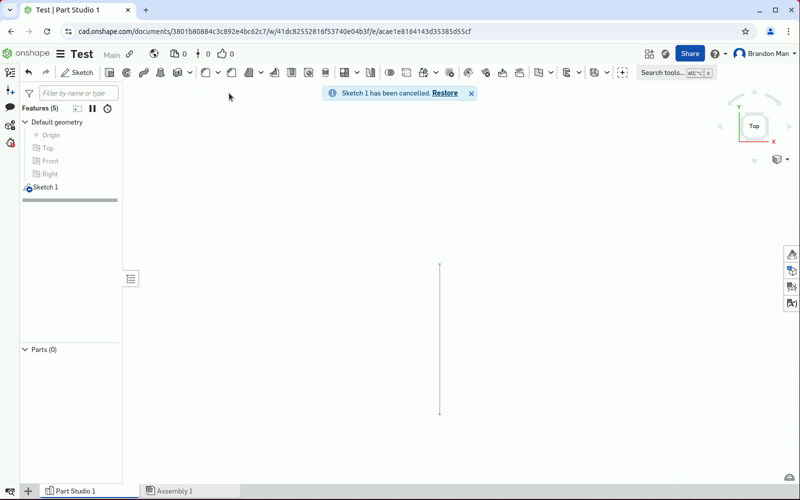
key(shift+s)
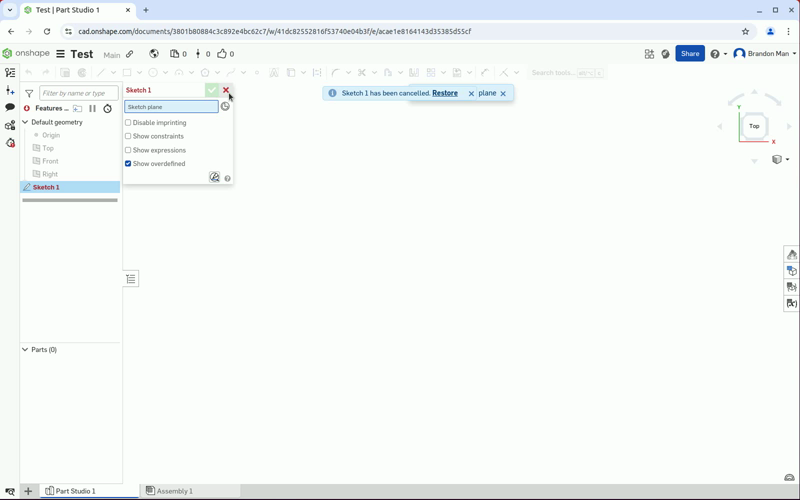
mouse_move(73, 150)
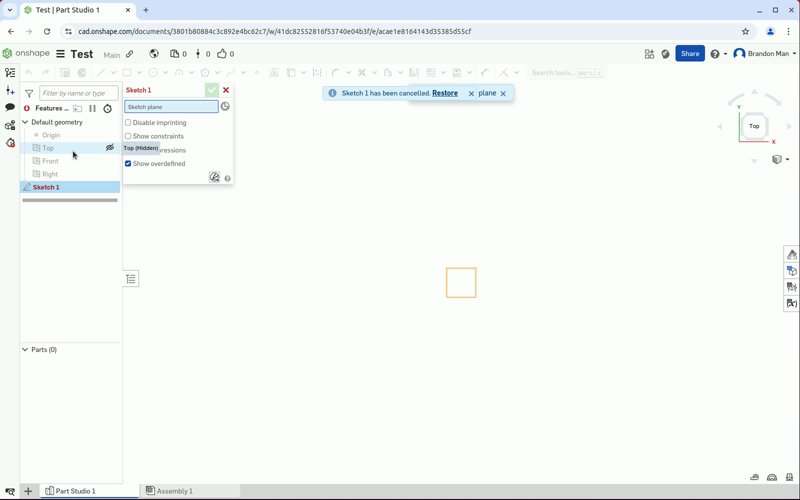
click(73, 150)
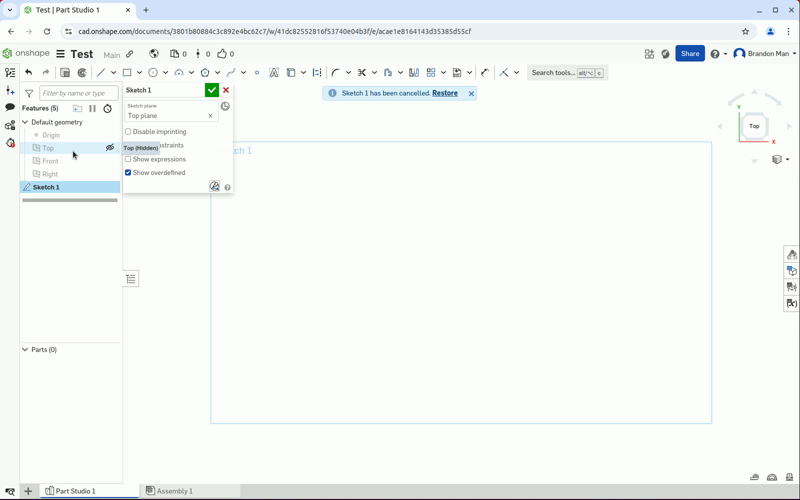
mouse_move(73, 352)
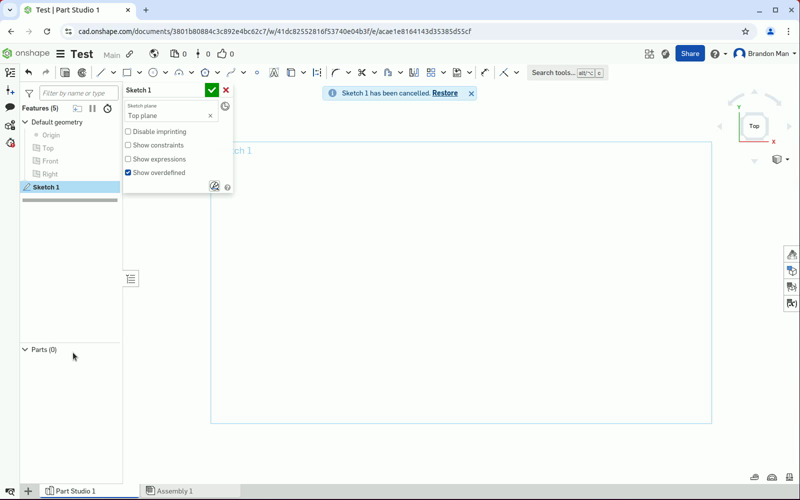
key(y)
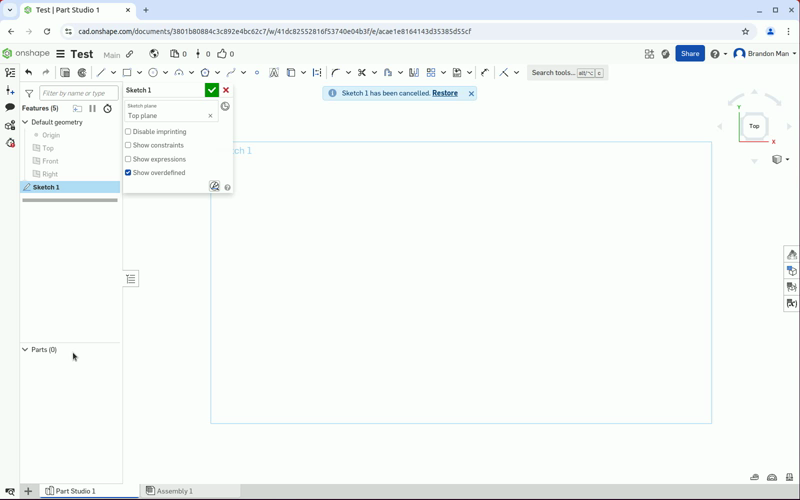
key(c)
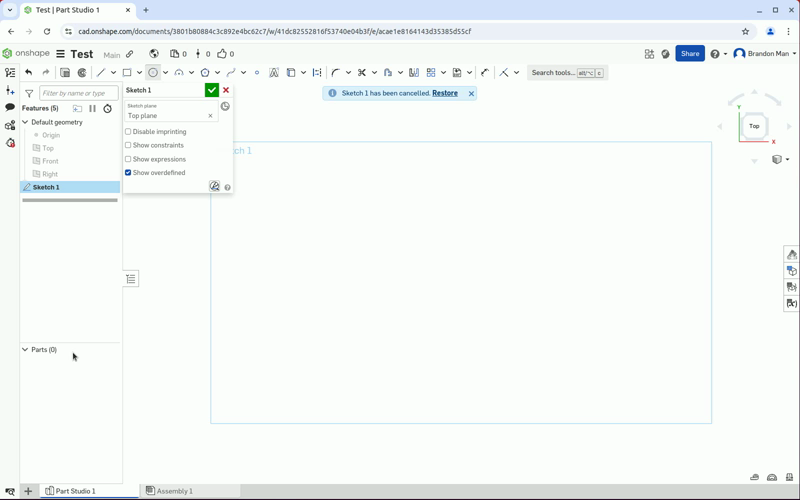
key_down(shift)
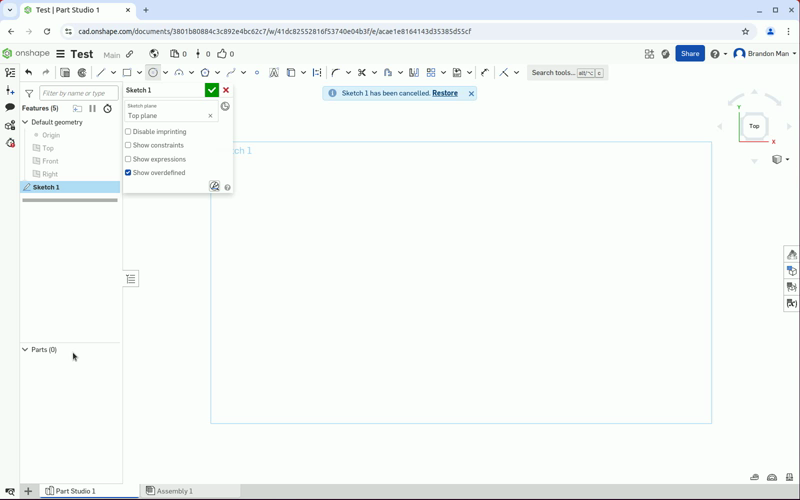
mouse_move(461, 282)
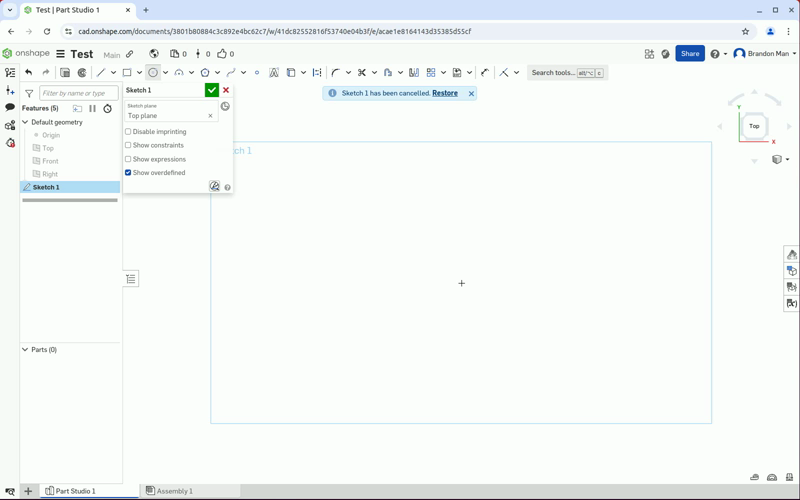
click(461, 282)
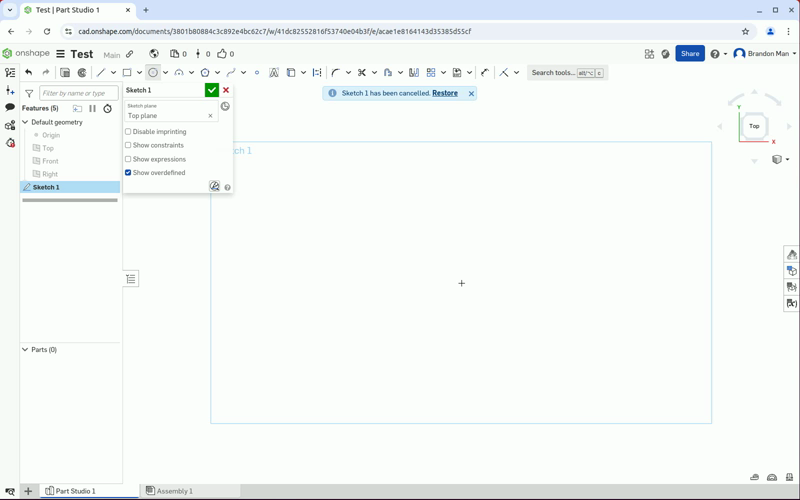
key_up(shift)
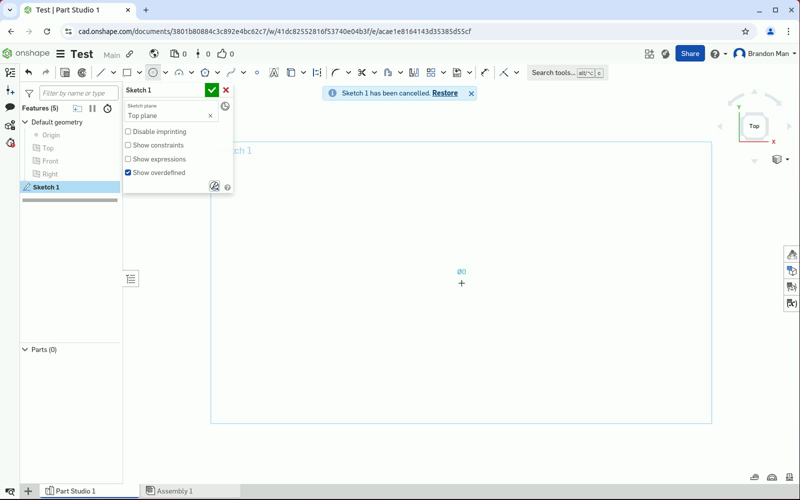
mouse_move(472, 282)
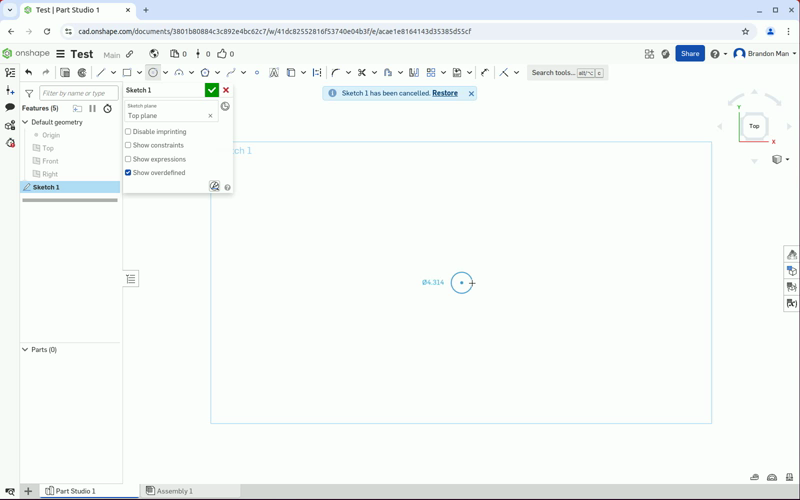
click(472, 282)
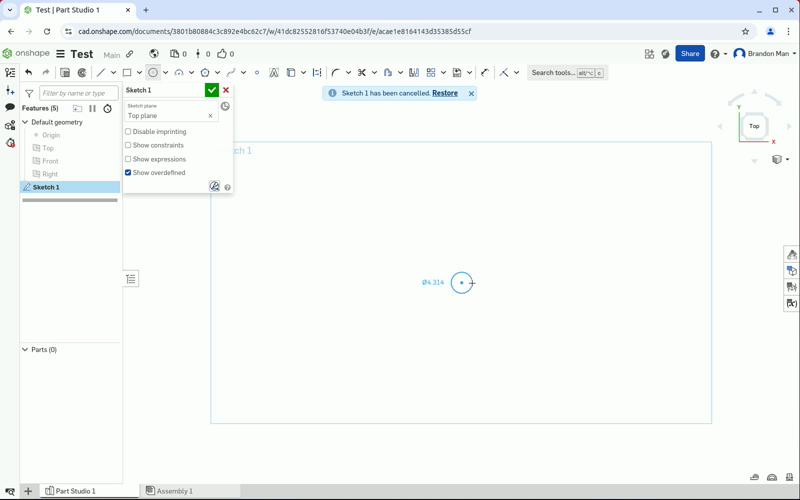
key(esc)
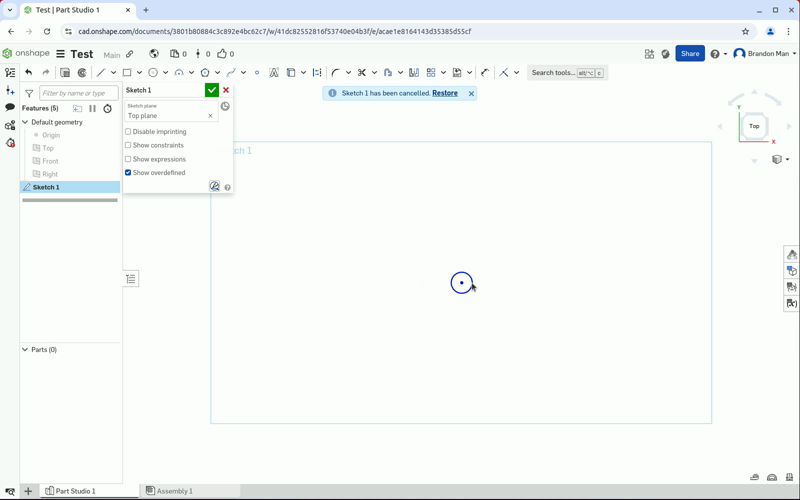
key(c)
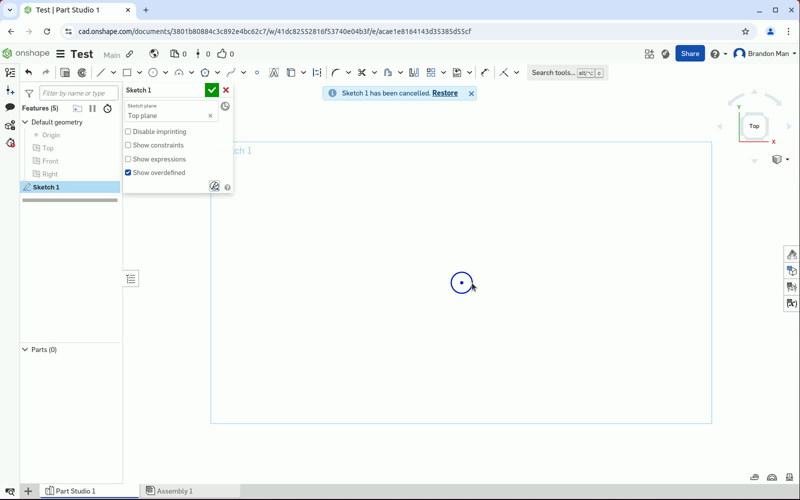
key_down(shift)
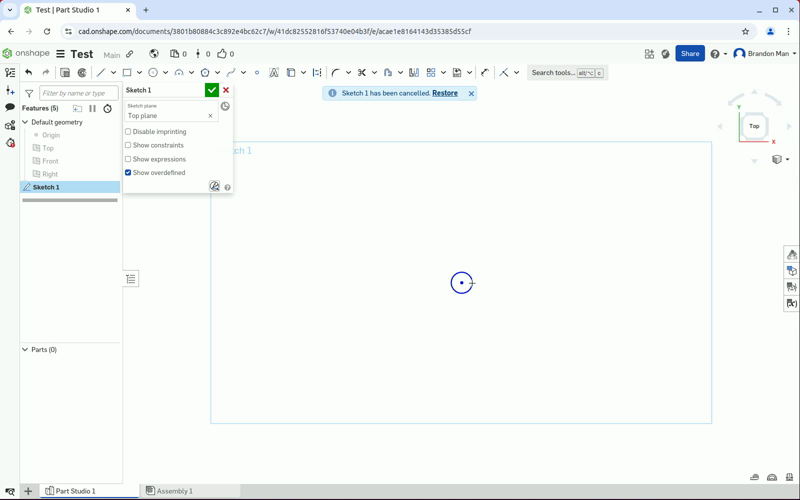
mouse_move(461, 282)
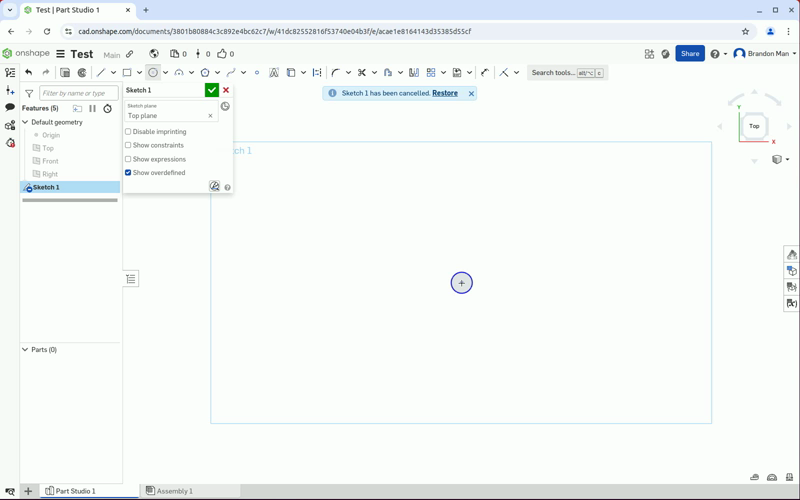
click(461, 282)
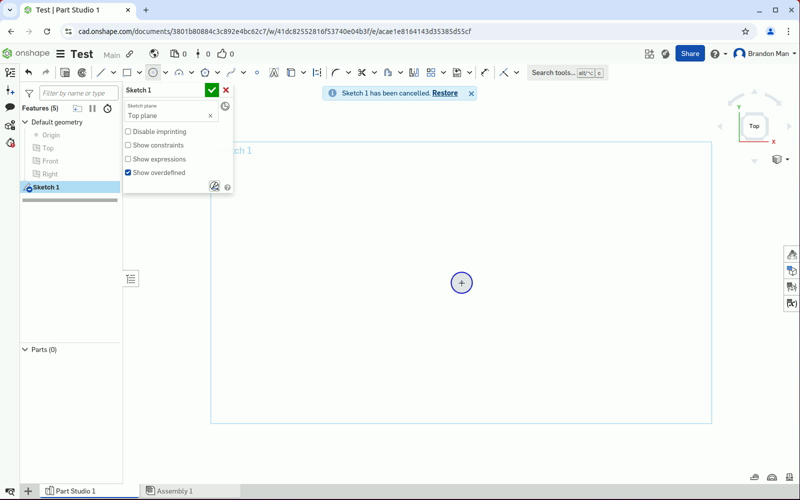
key_up(shift)
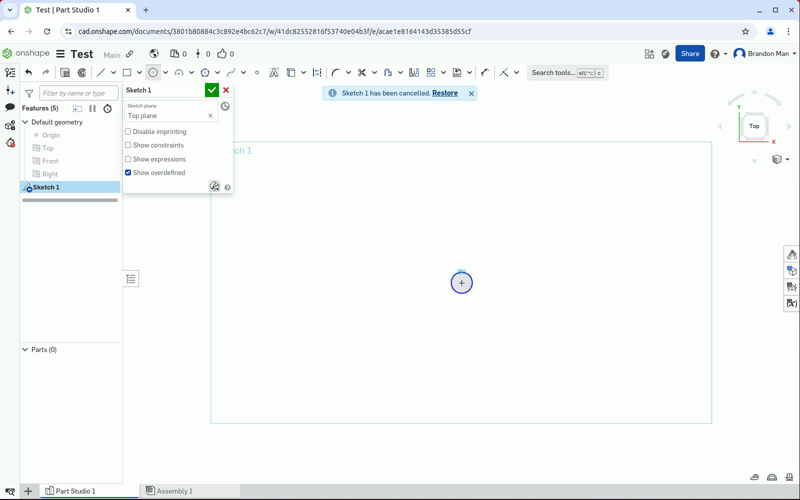
mouse_move(468, 282)
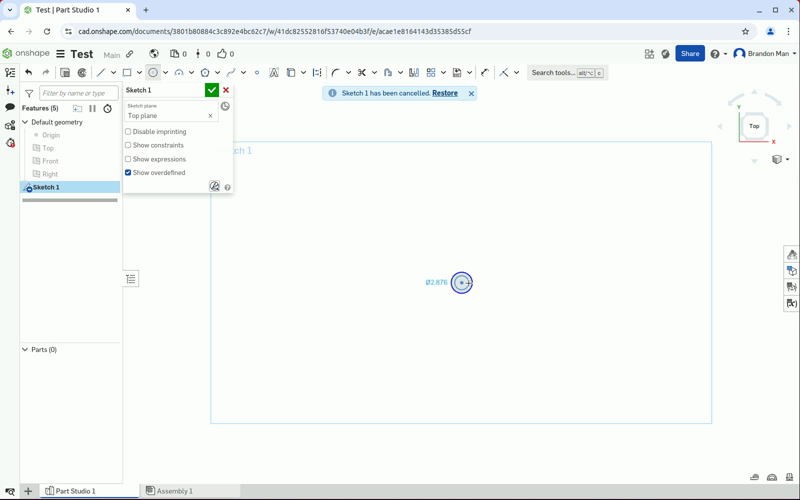
scroll(6)
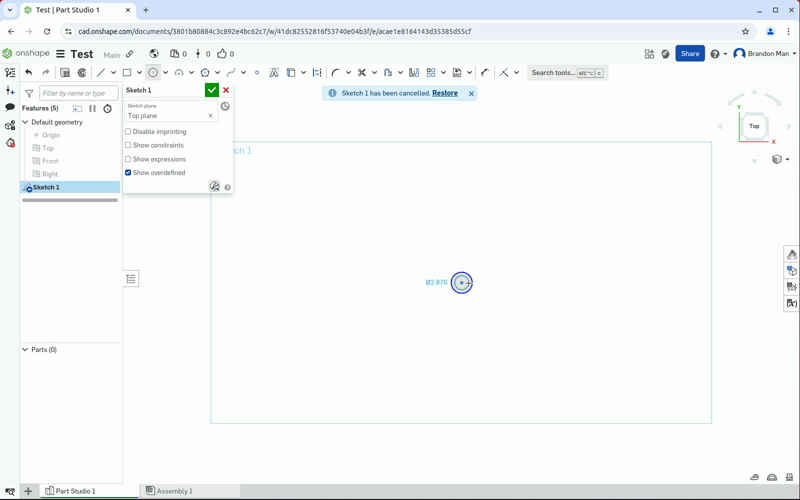
scroll(6)
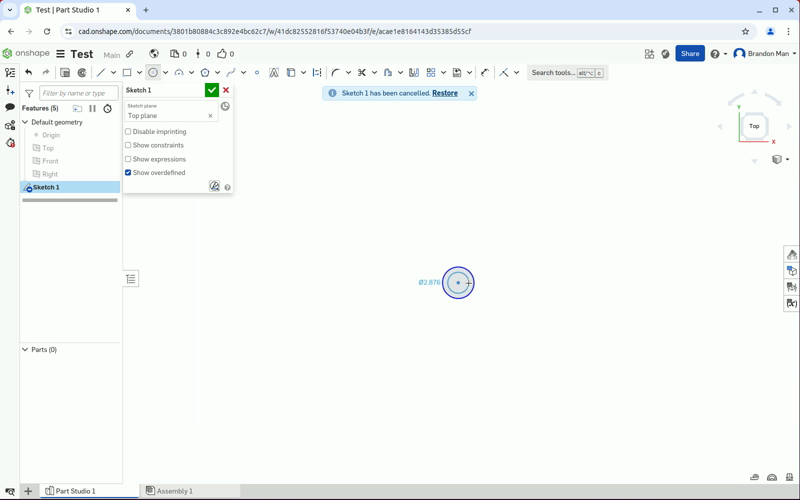
scroll(6)
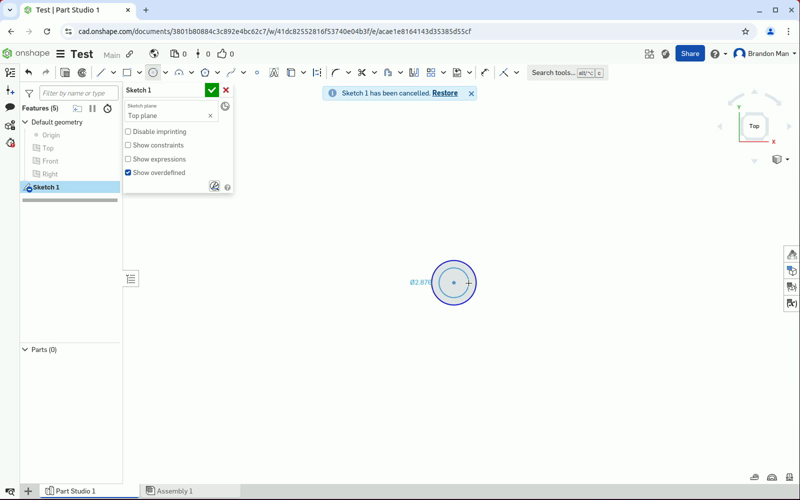
scroll(6)
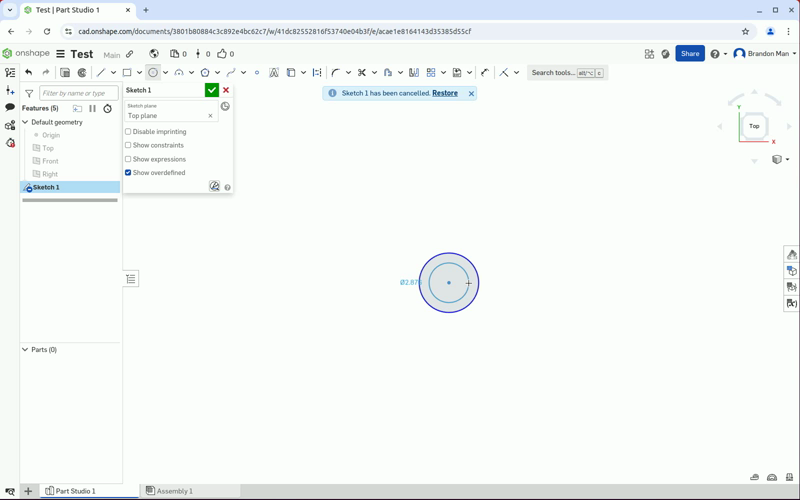
scroll(6)
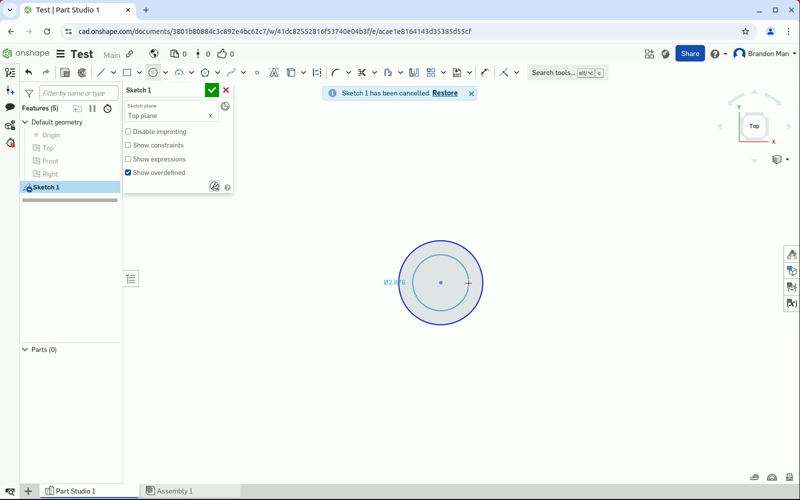
scroll(6)
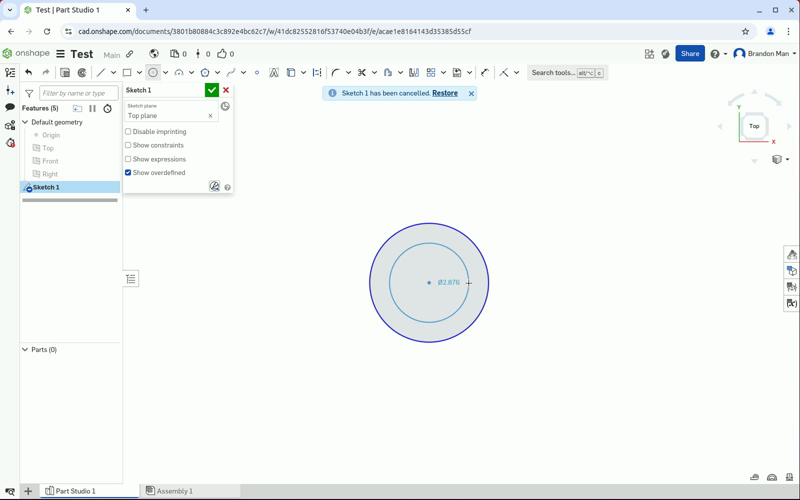
scroll(6)
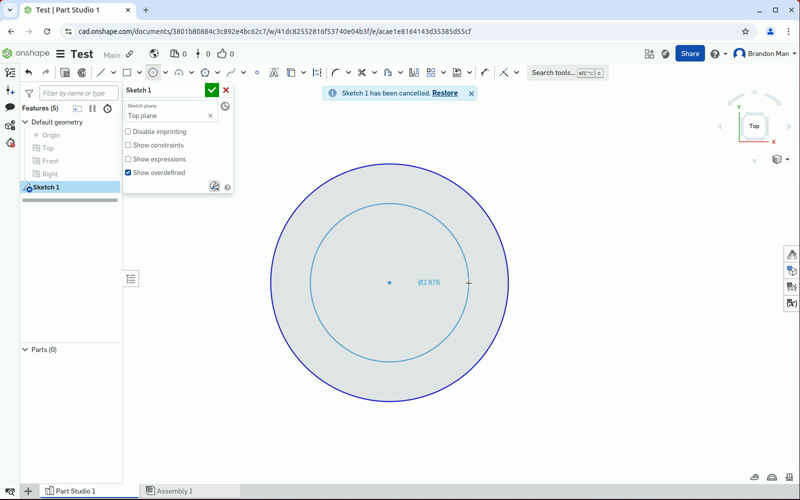
click(468, 282)
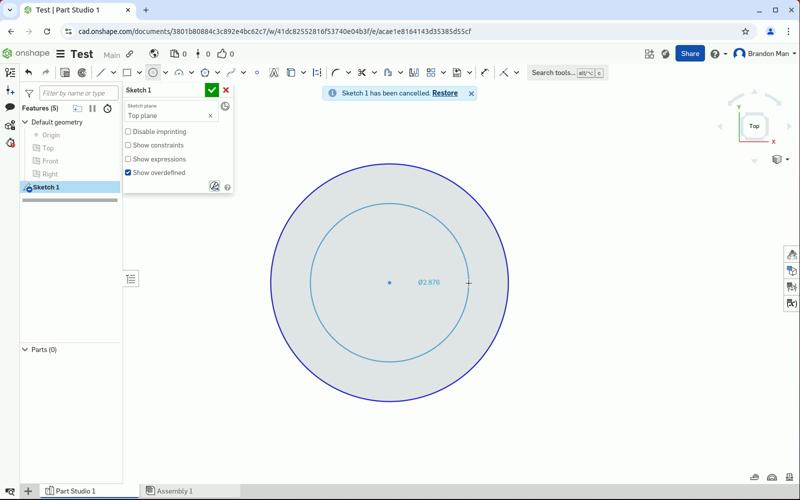
scroll(-6)
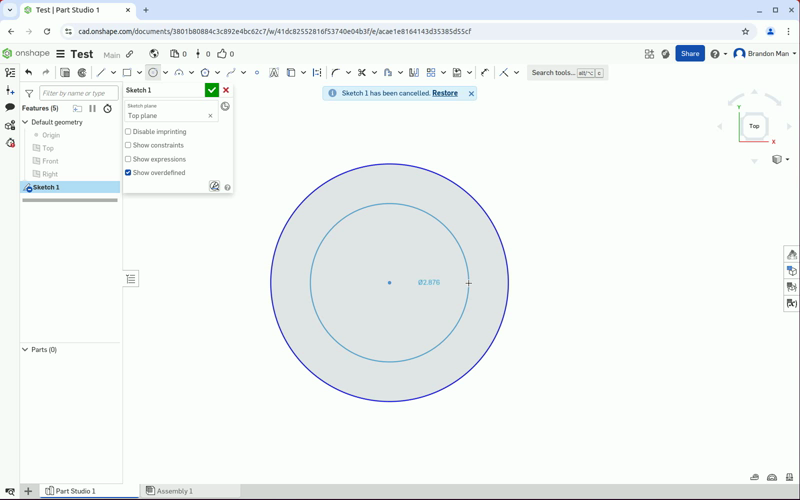
scroll(-6)
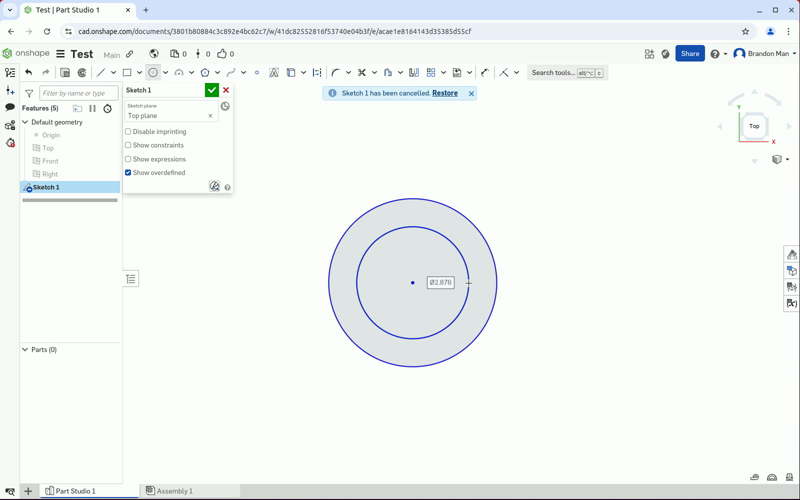
scroll(-6)
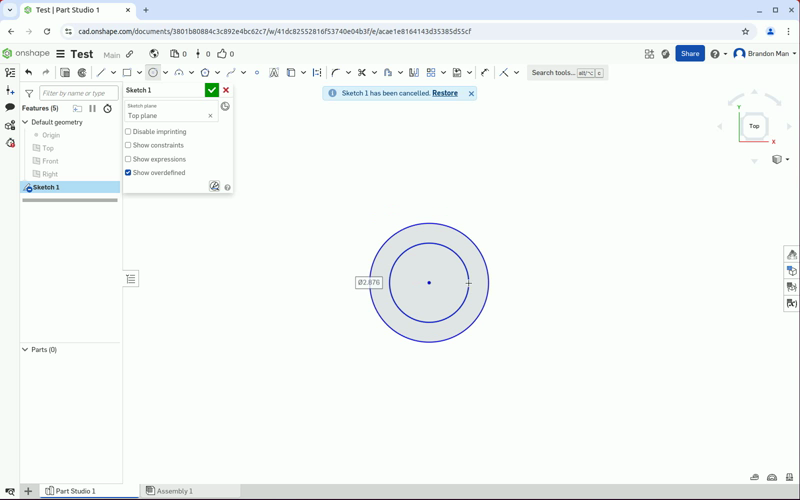
scroll(-6)
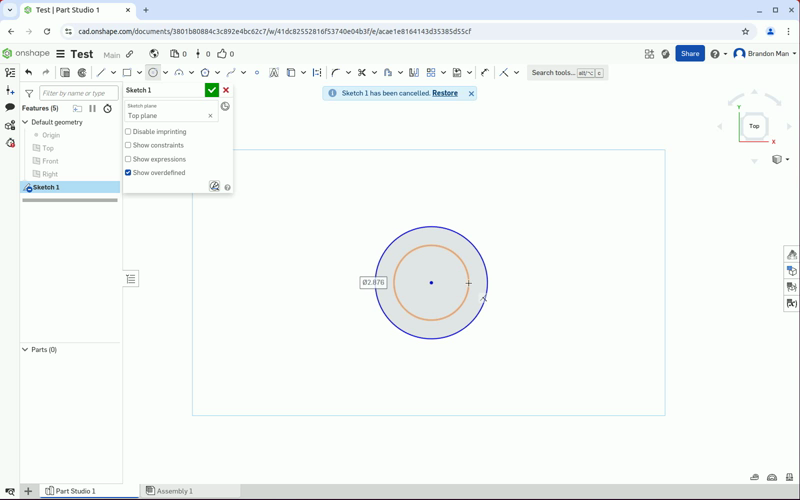
scroll(-6)
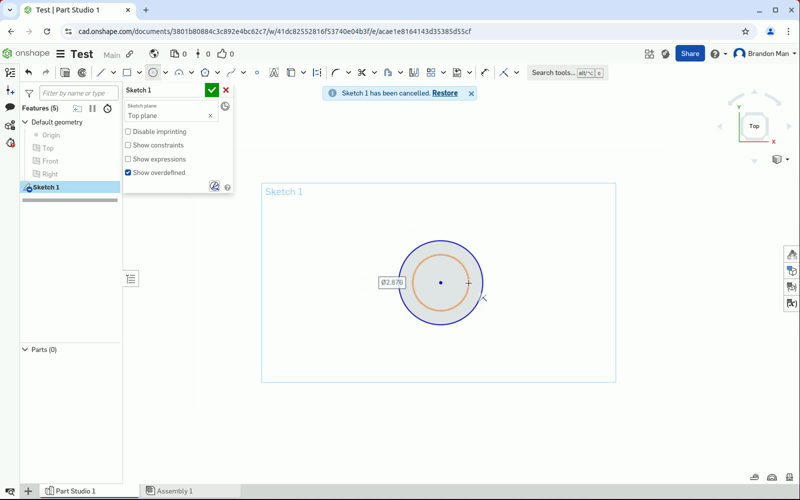
scroll(-6)
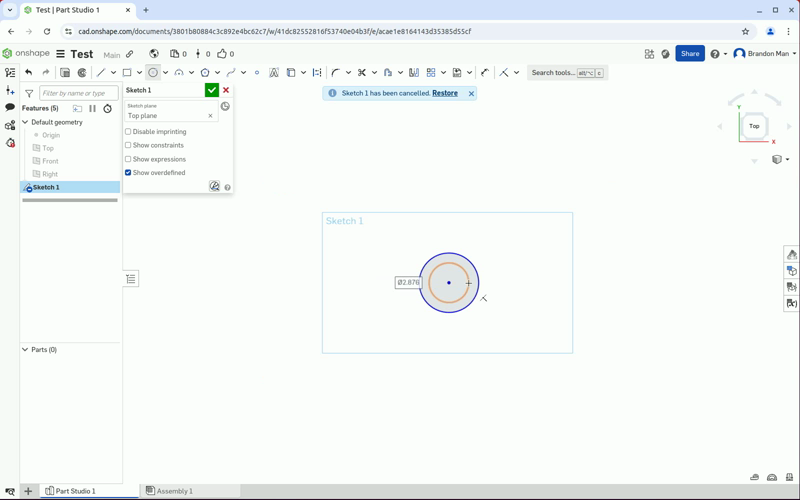
scroll(-6)
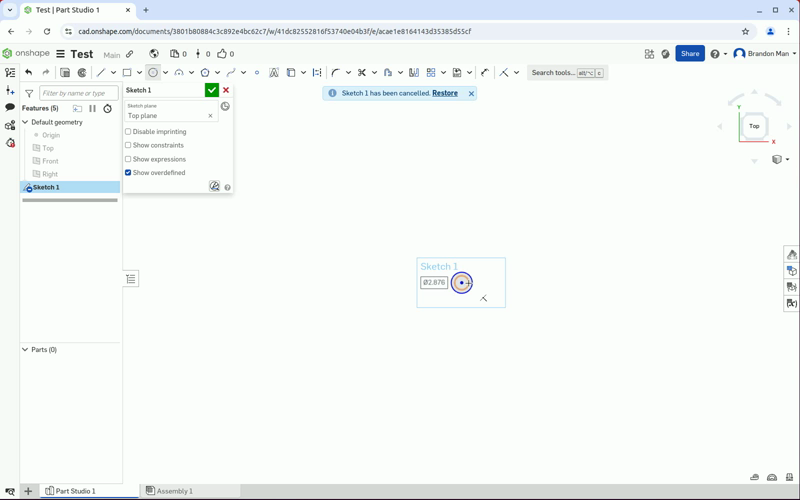
key(esc)
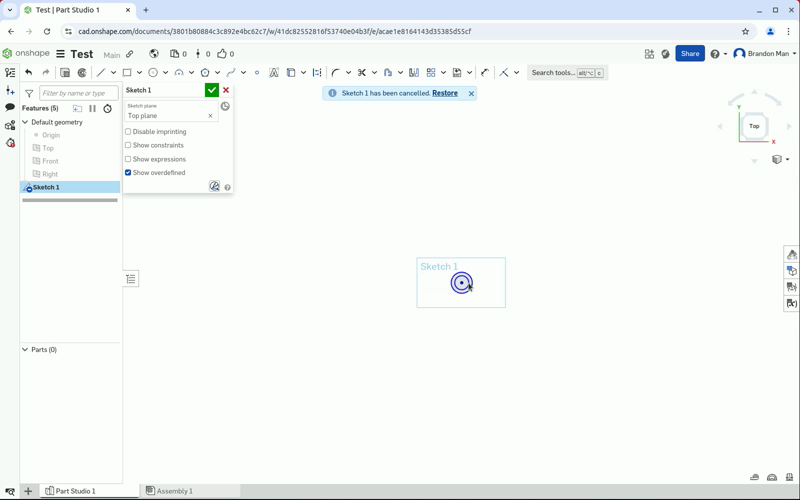
mouse_move(466, 275)
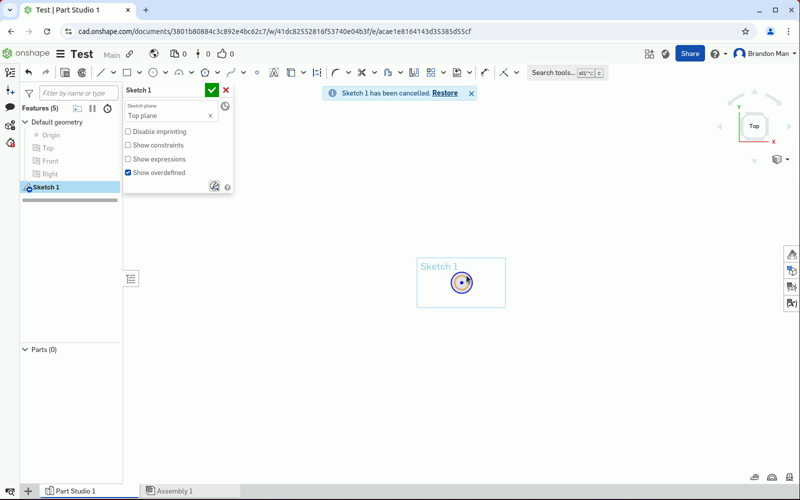
scroll(6)
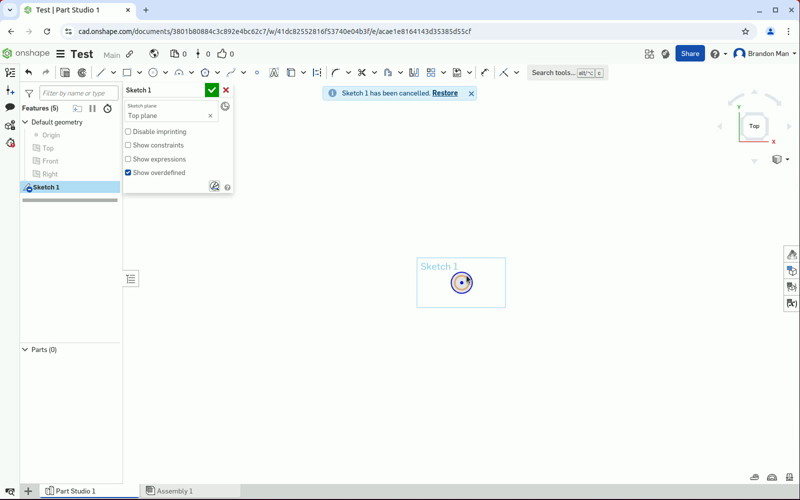
scroll(6)
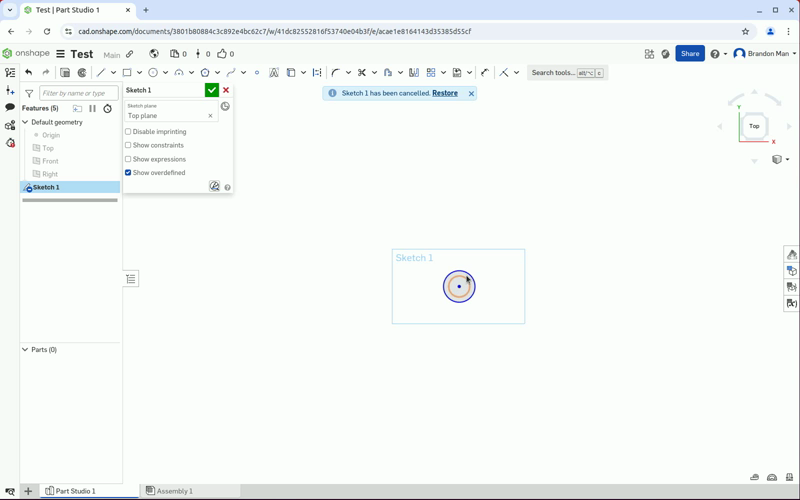
scroll(6)
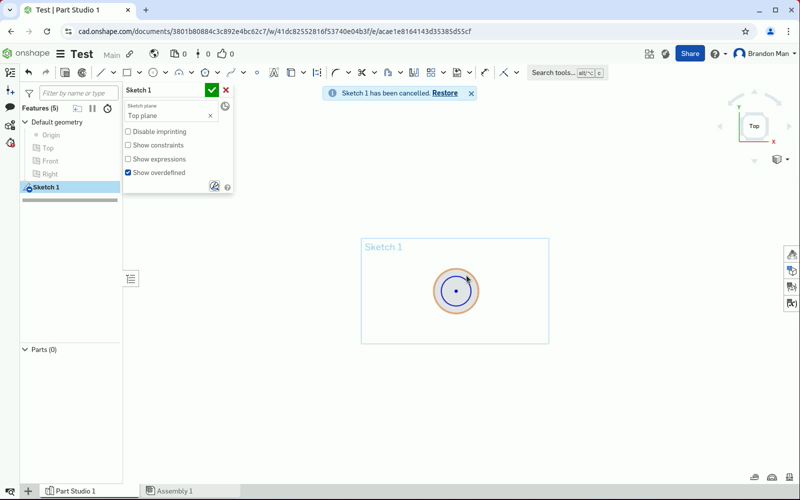
scroll(6)
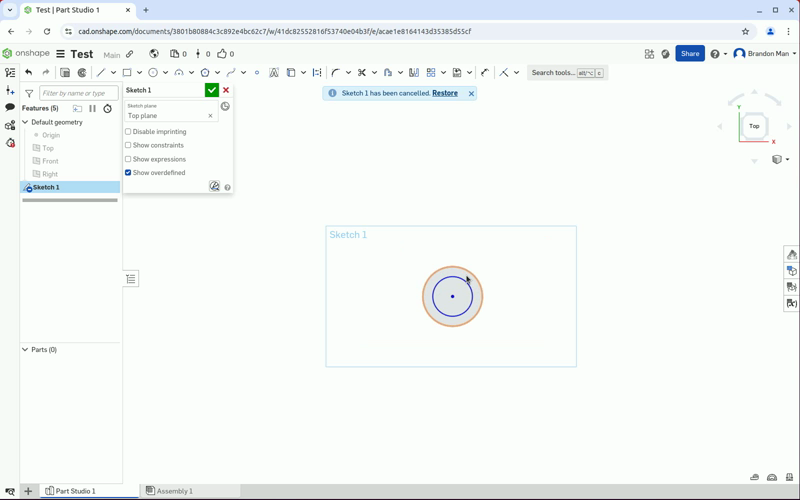
scroll(6)
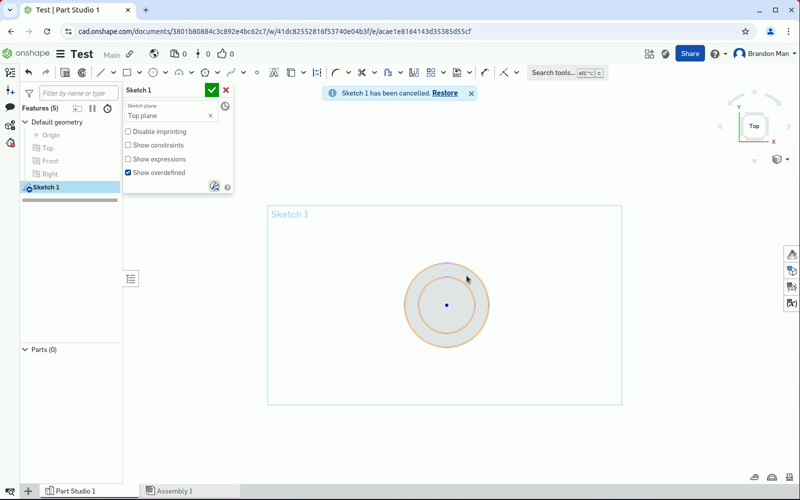
scroll(6)
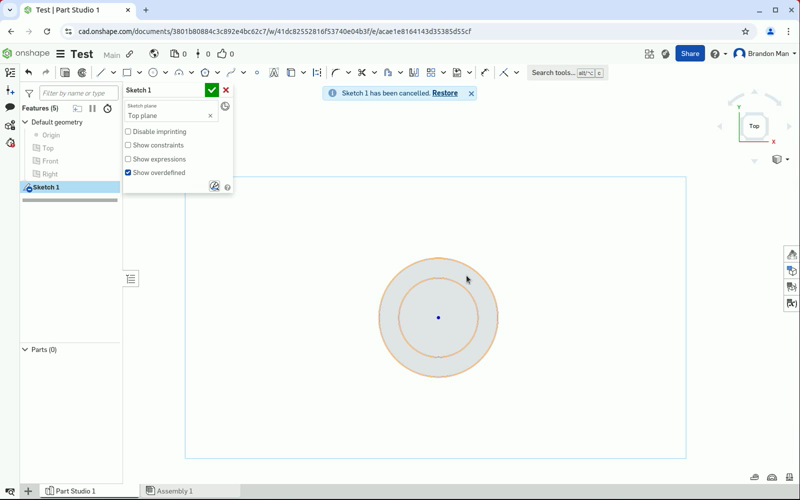
scroll(6)
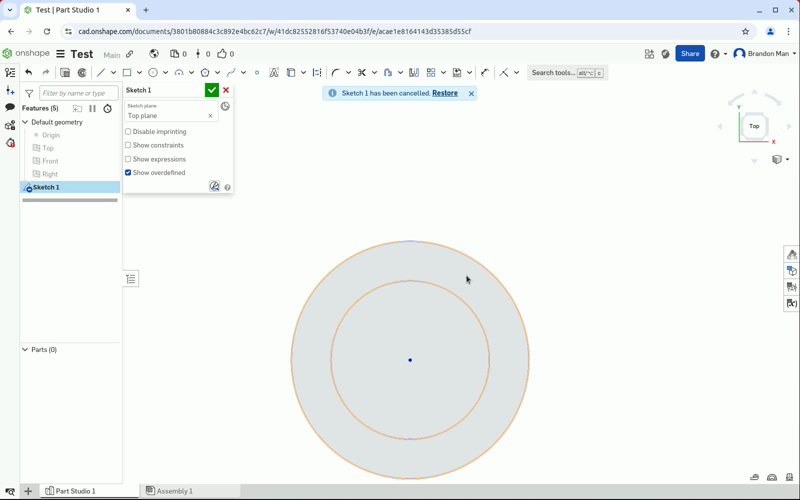
click(466, 275)
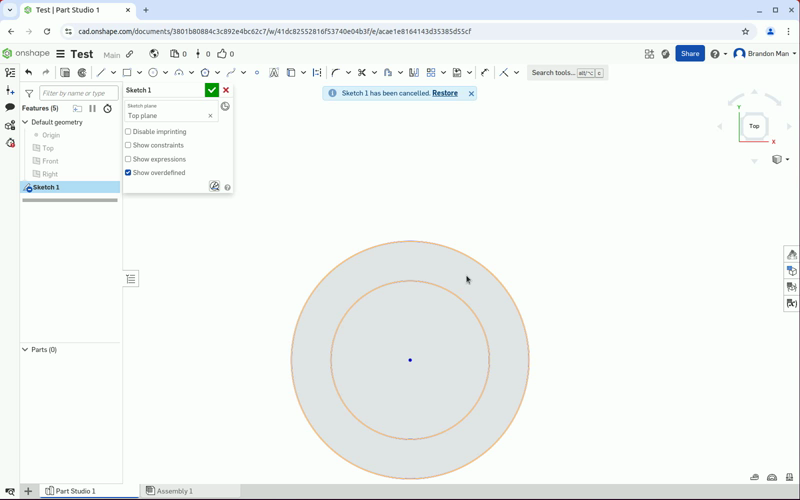
scroll(-6)
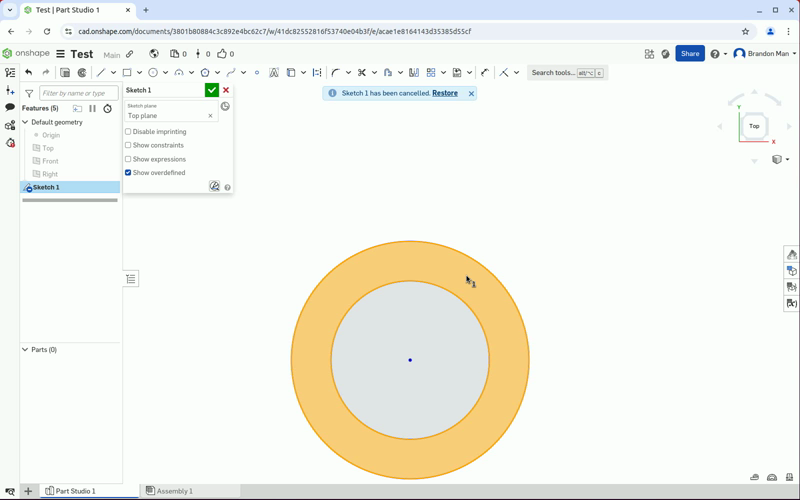
scroll(-6)
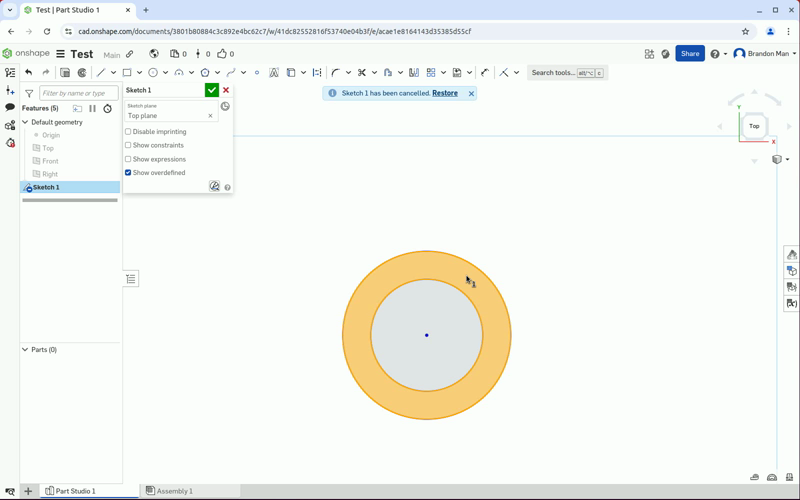
scroll(-6)
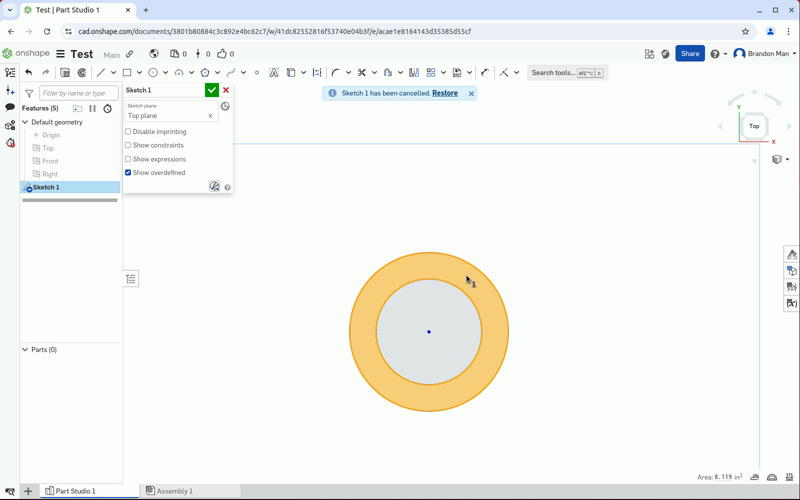
scroll(-6)
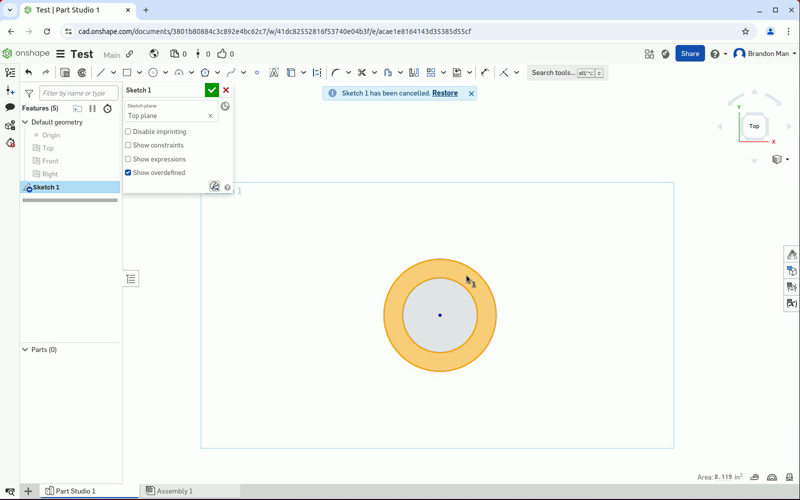
scroll(-6)
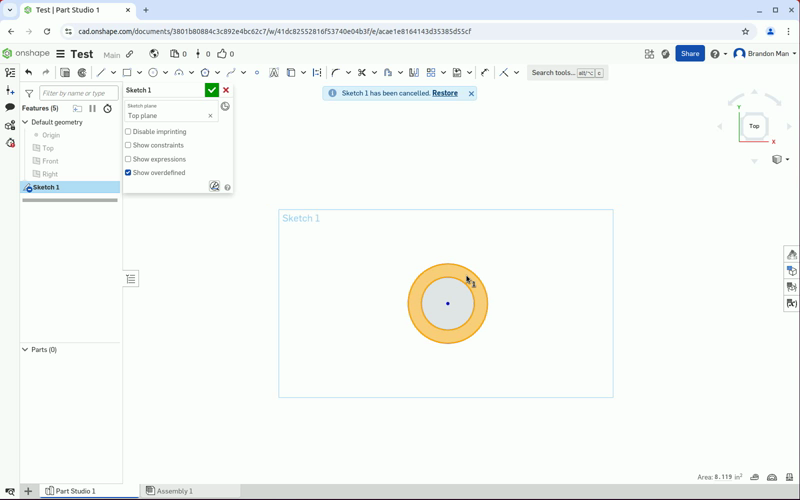
scroll(-6)
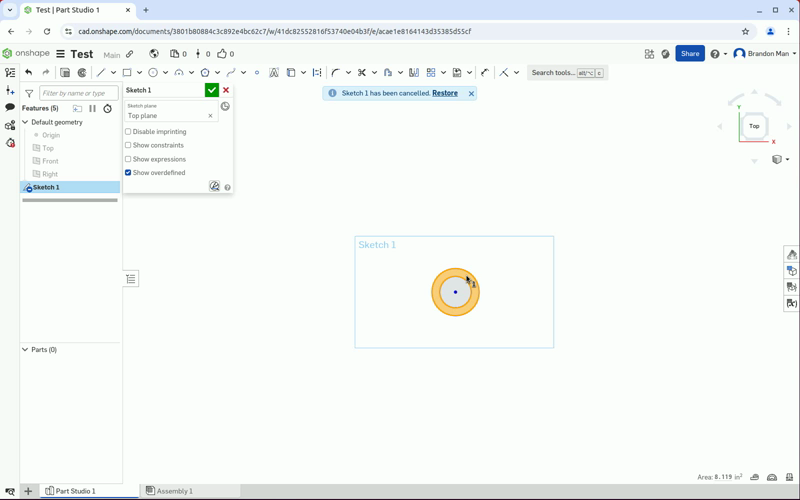
scroll(-6)
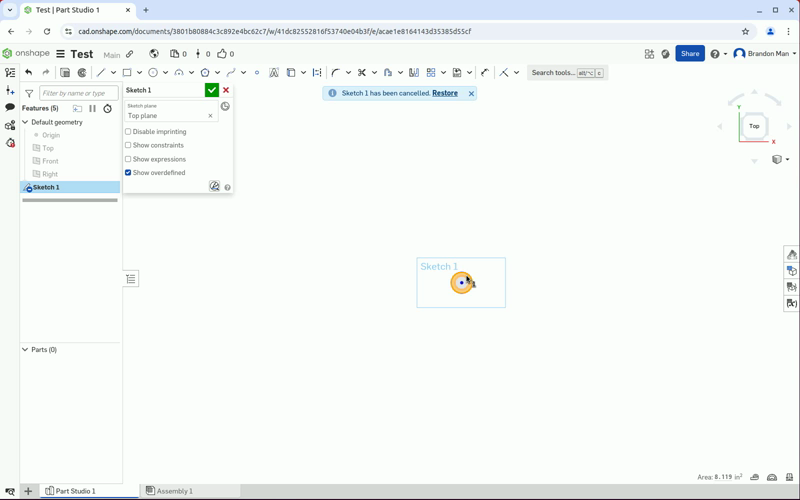
mouse_move(73, 352)
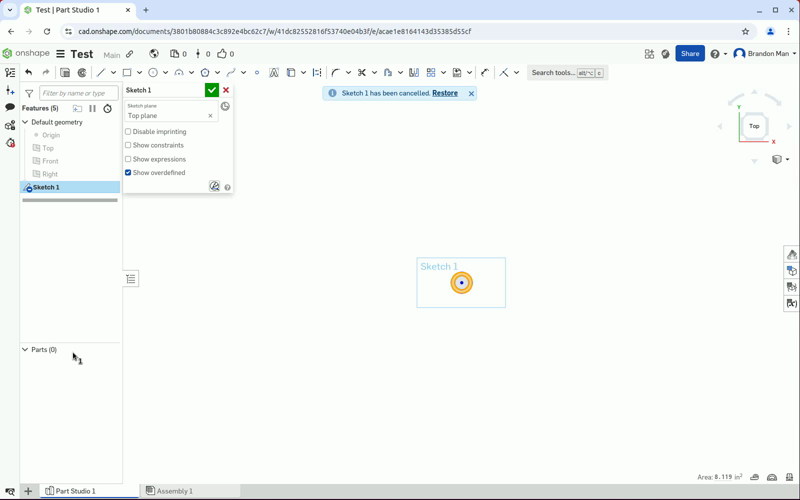
key(shift+y)
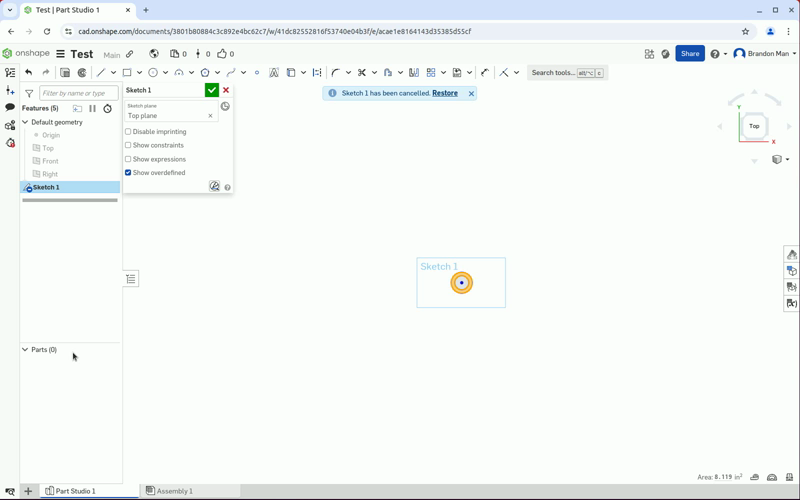
key(shift+e)
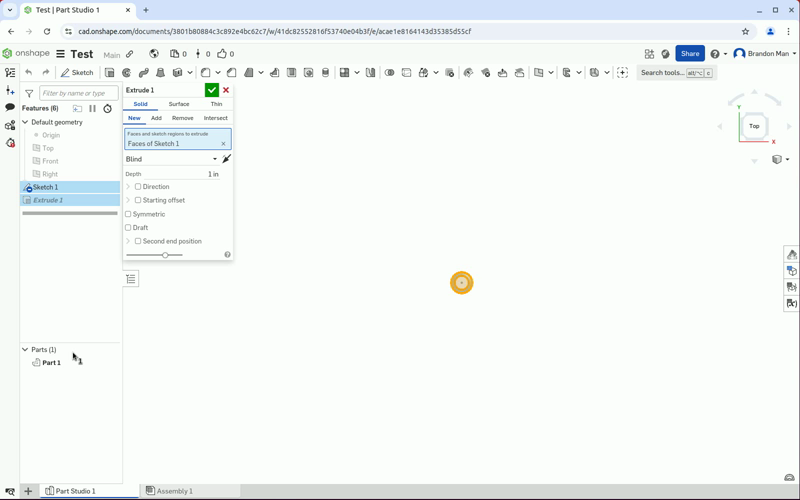
mouse_move(143, 106)
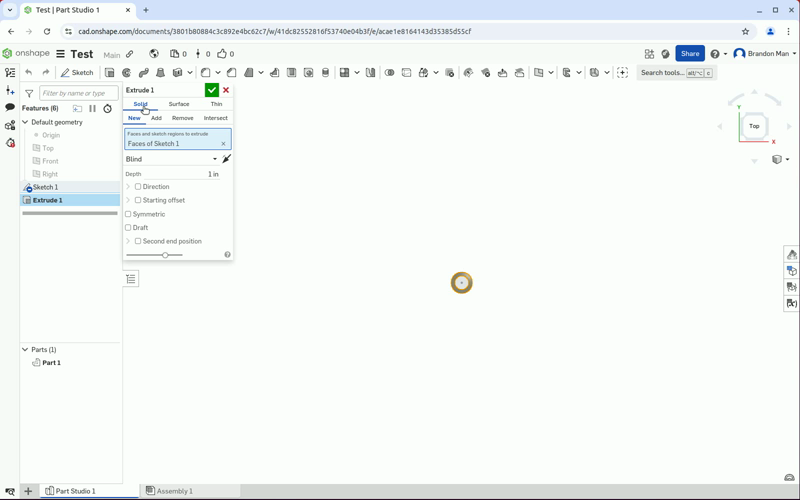
click(143, 106)
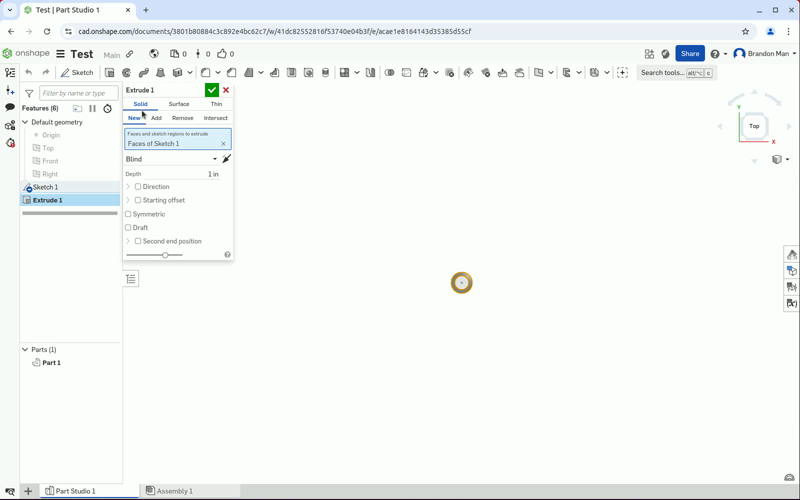
mouse_move(137, 120)
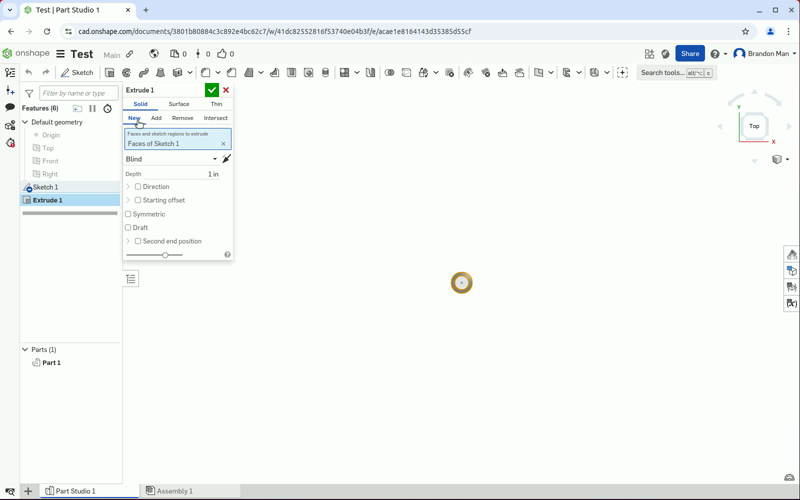
click(137, 120)
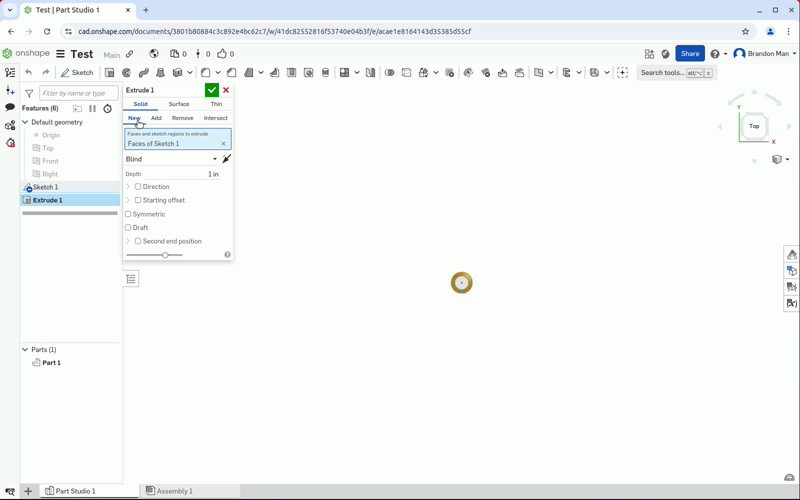
key(tab, 4)
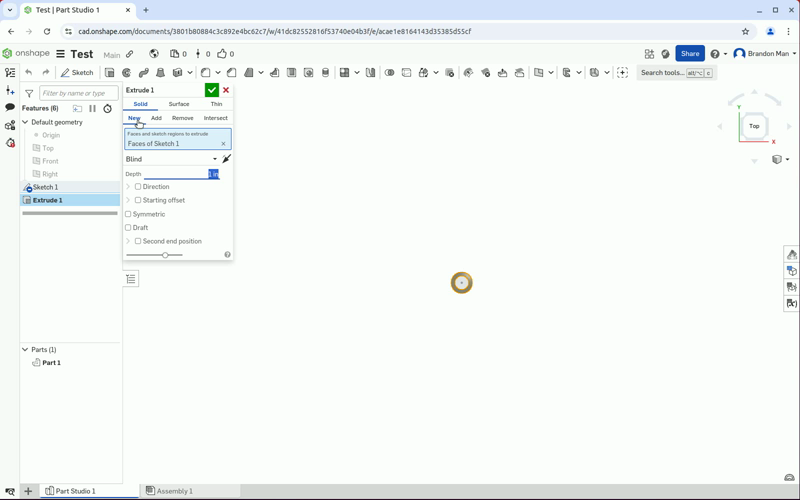
text(1.685)
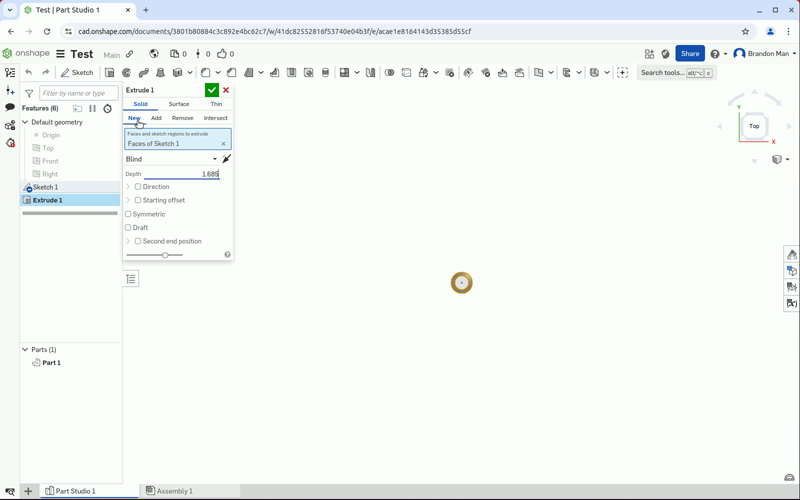
key(enter)
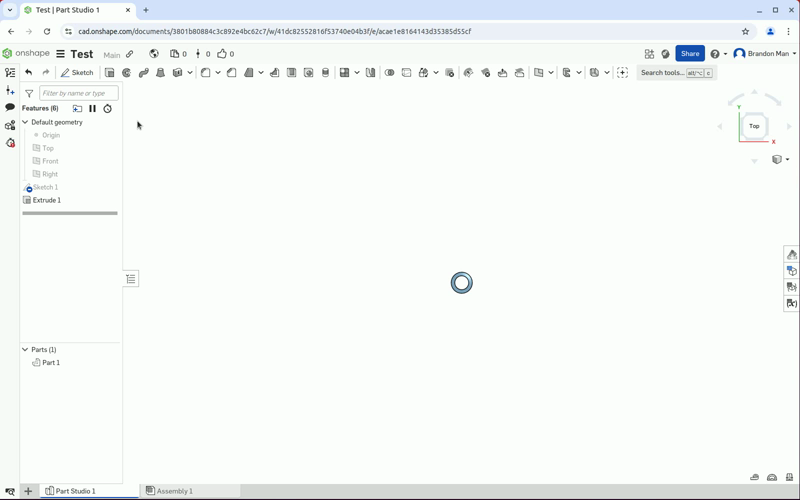
key(shift+h)
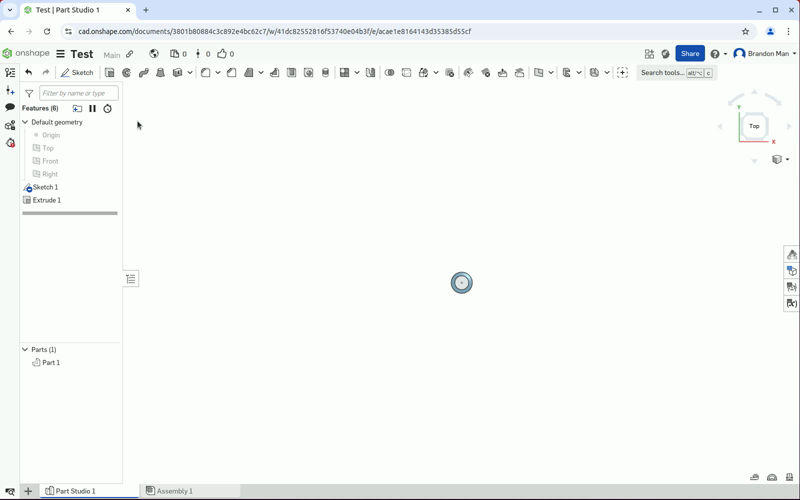
key(shift+h)
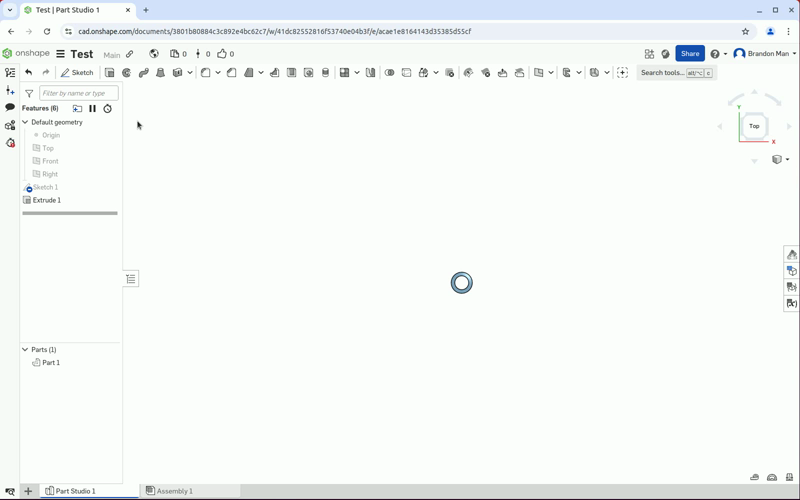
mouse_move(73, 189)
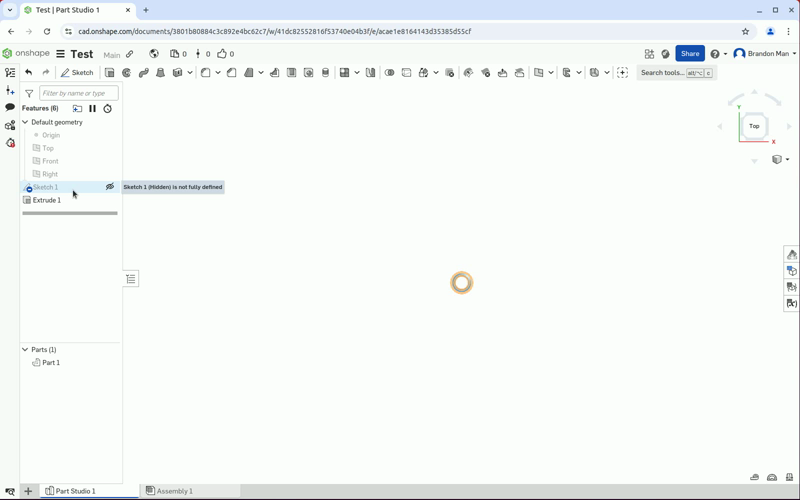
click(73, 189)
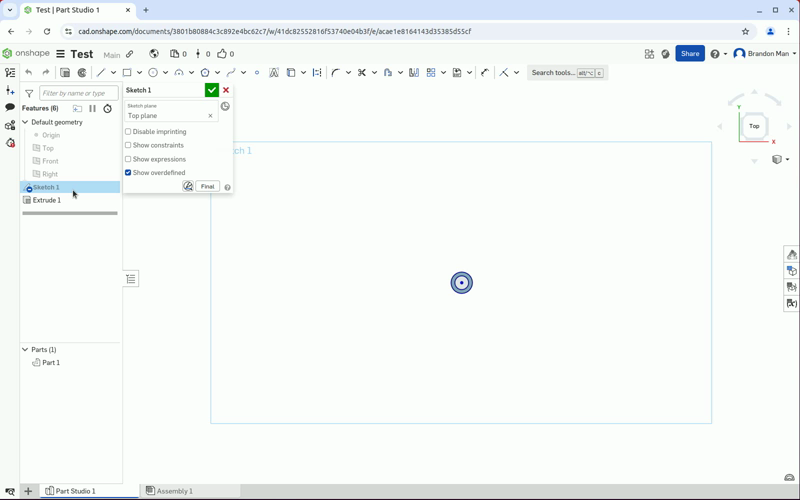
mouse_move(229, 92)
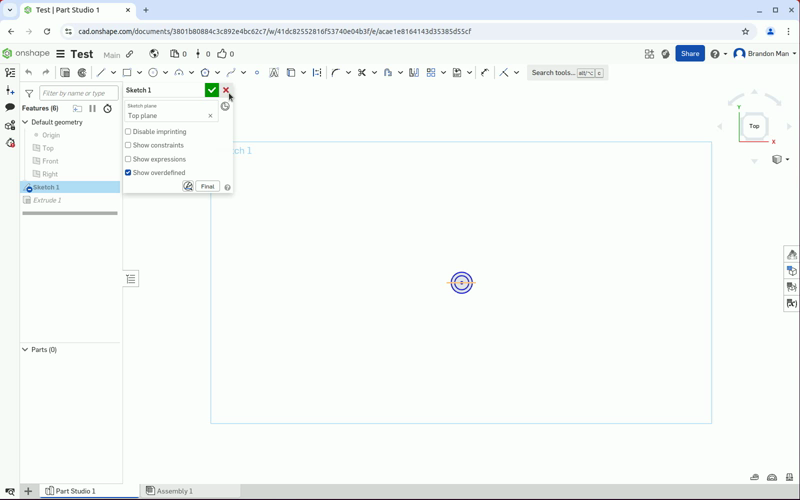
click(229, 92)
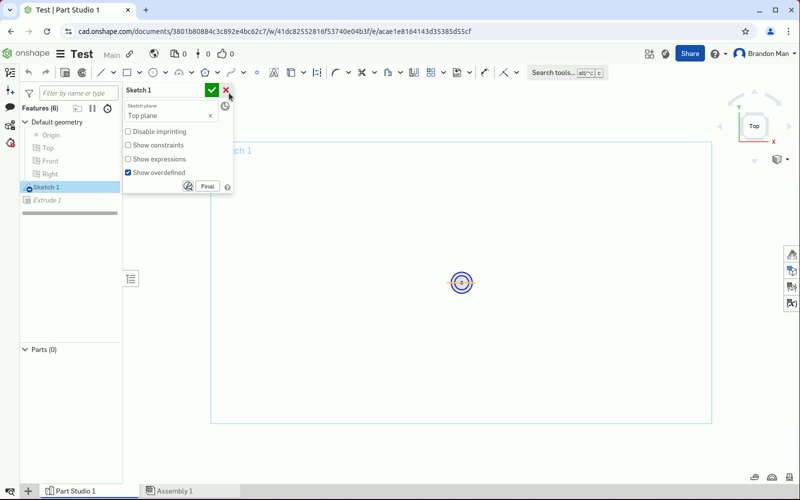
key(shift+s)
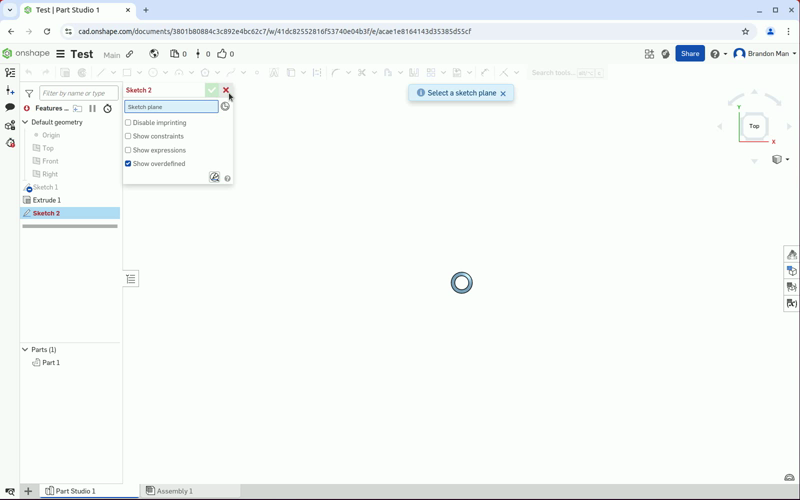
mouse_move(73, 150)
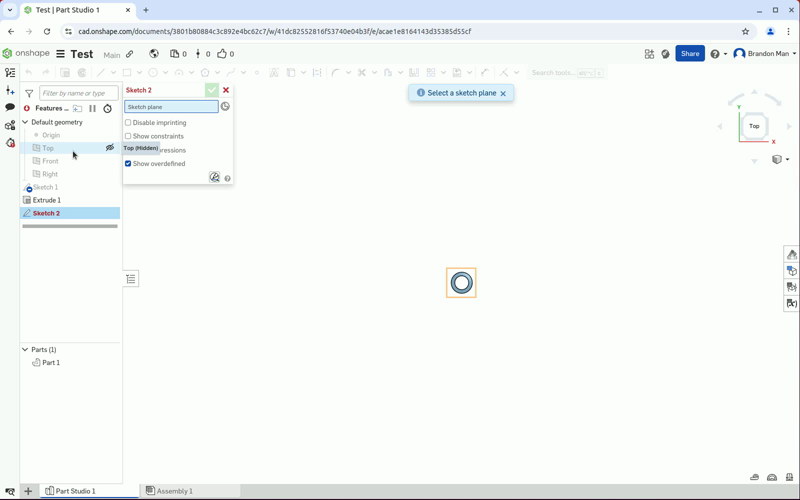
click(73, 150)
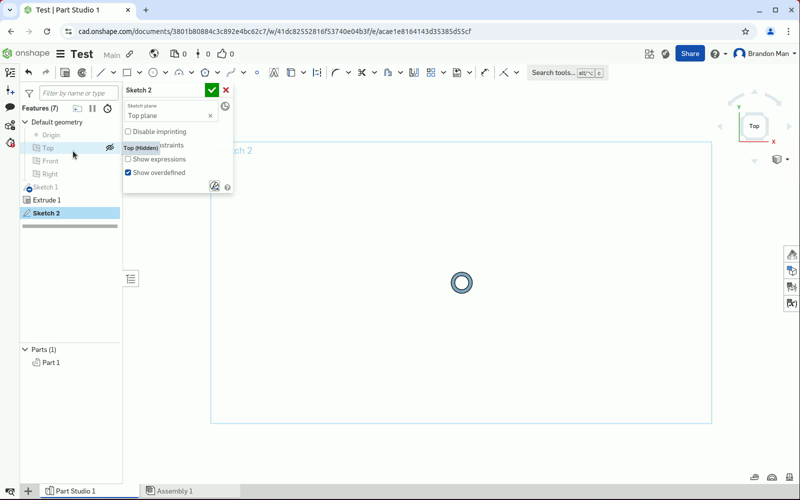
mouse_move(73, 352)
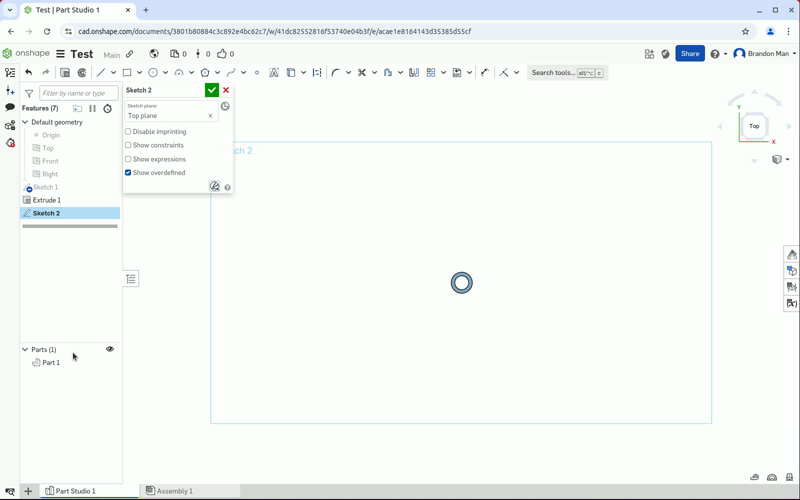
key(y)
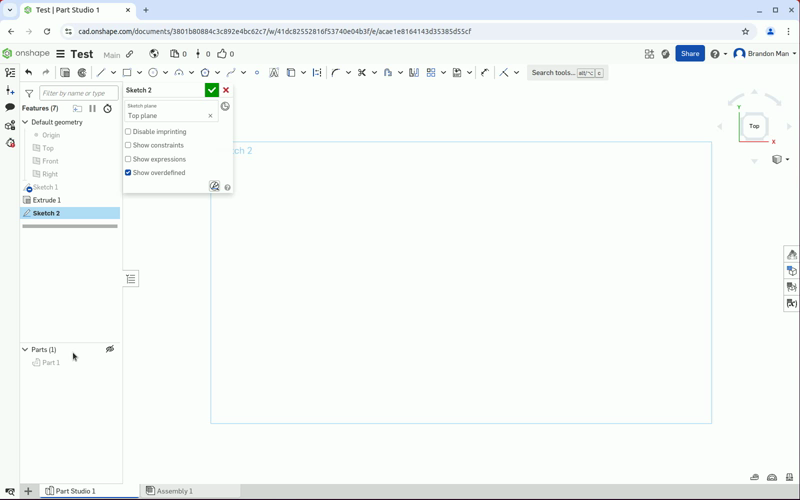
key(c)
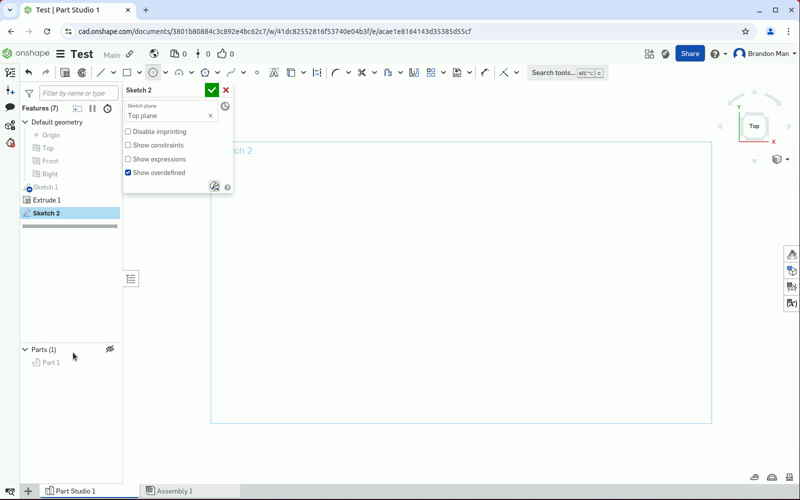
key_down(shift)
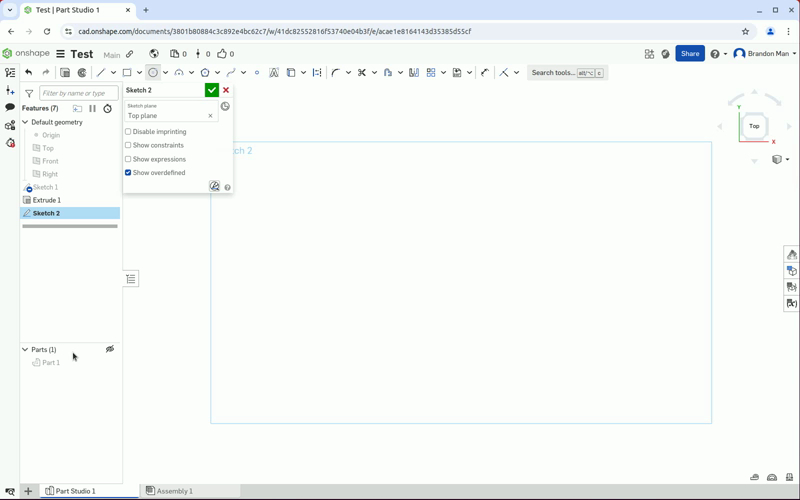
mouse_move(460, 282)
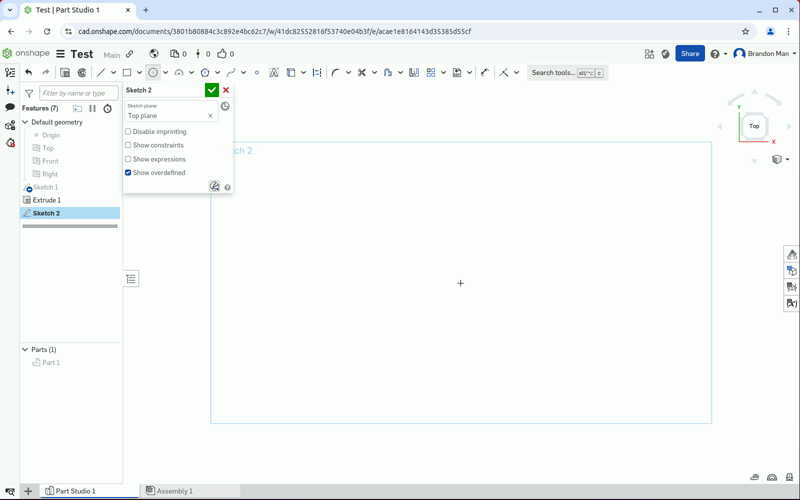
click(460, 282)
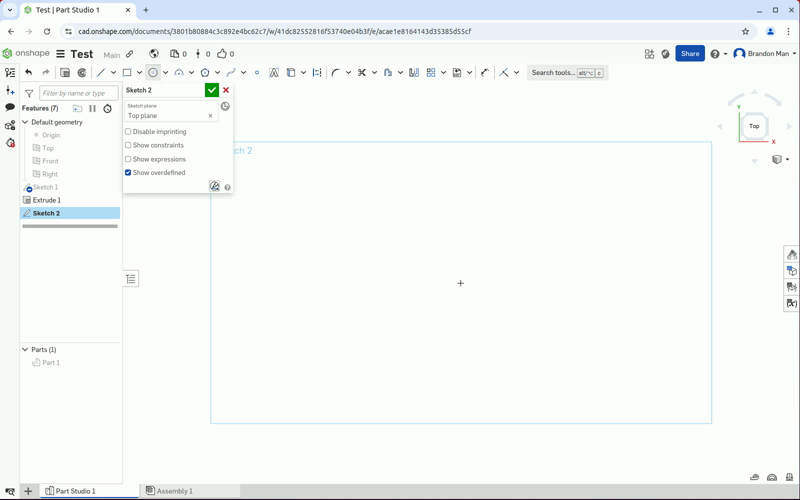
key_up(shift)
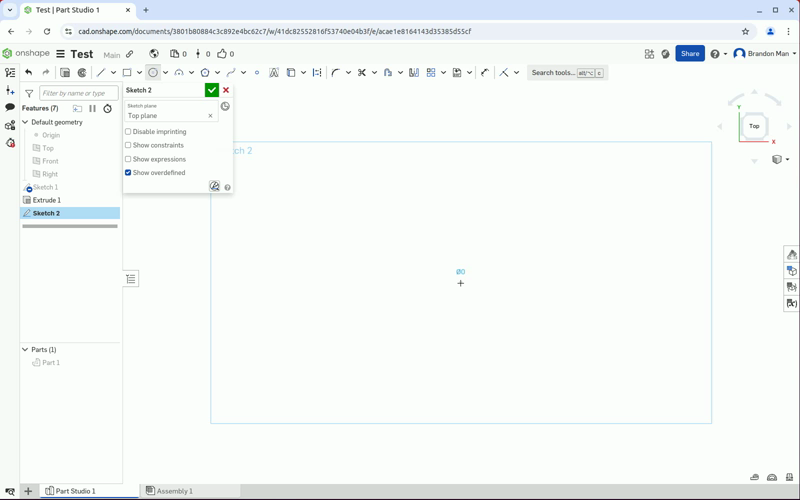
mouse_move(467, 282)
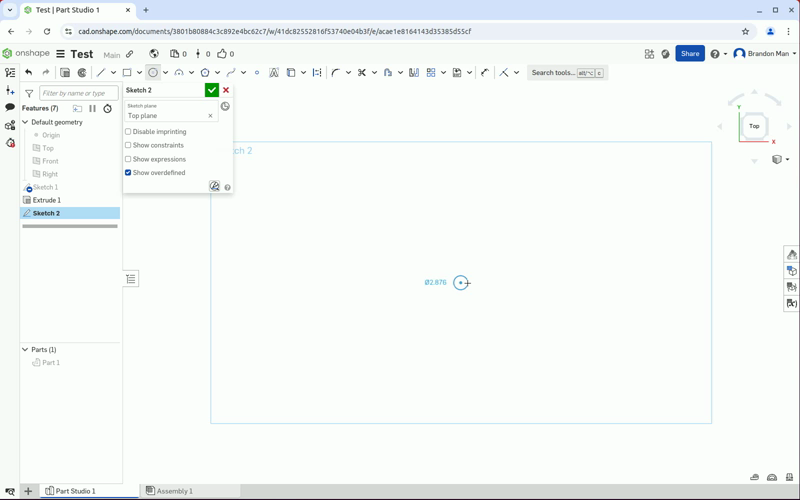
click(467, 282)
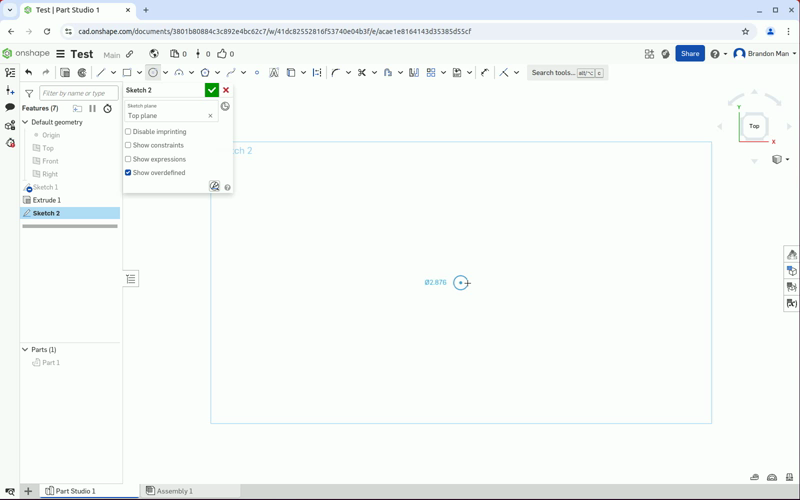
key(esc)
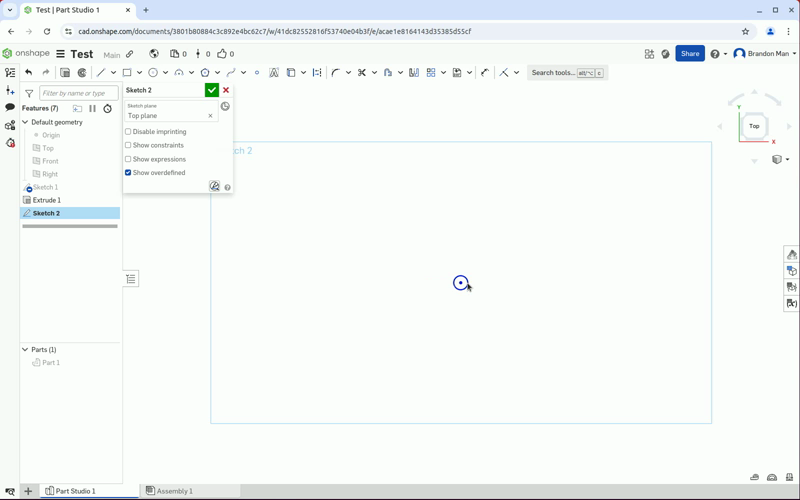
mouse_move(462, 280)
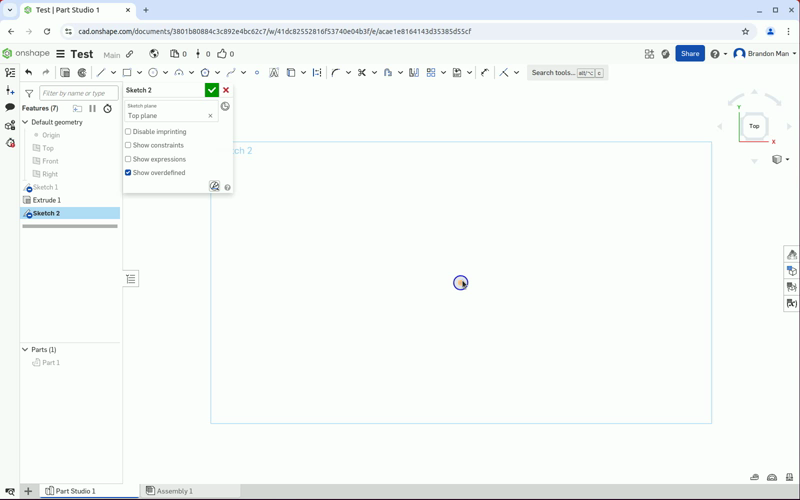
scroll(6)
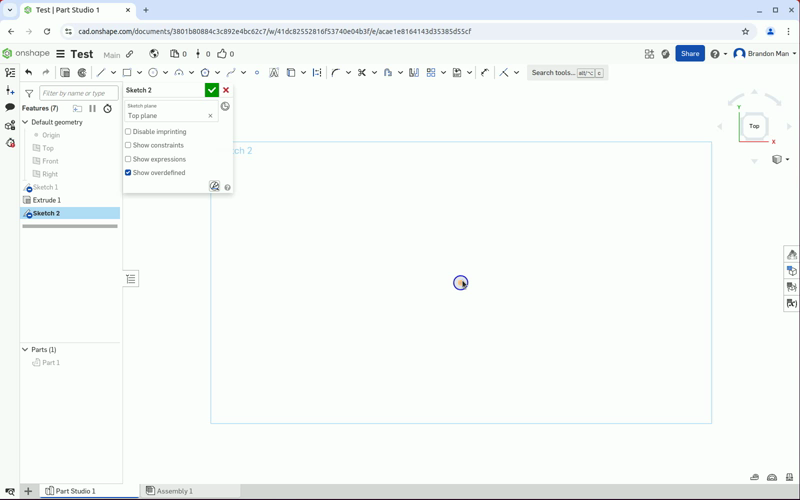
scroll(6)
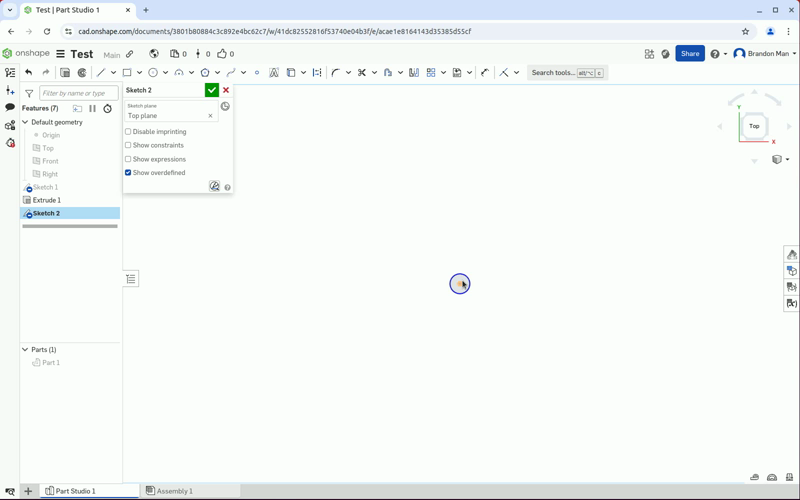
scroll(6)
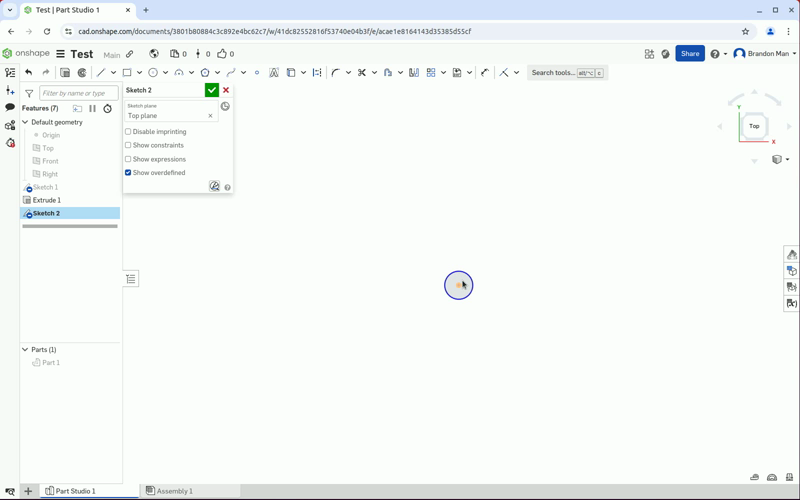
scroll(6)
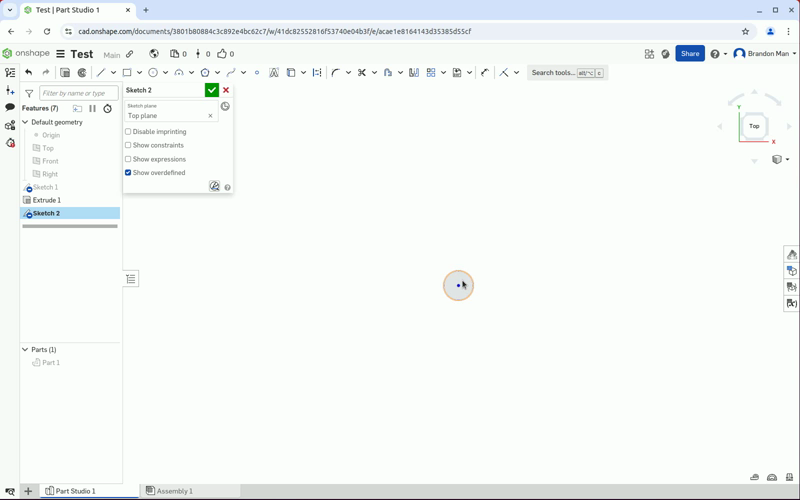
scroll(6)
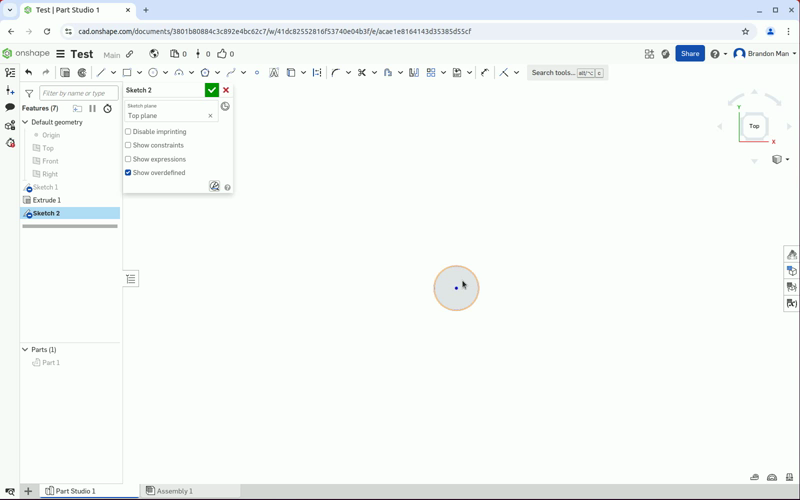
scroll(6)
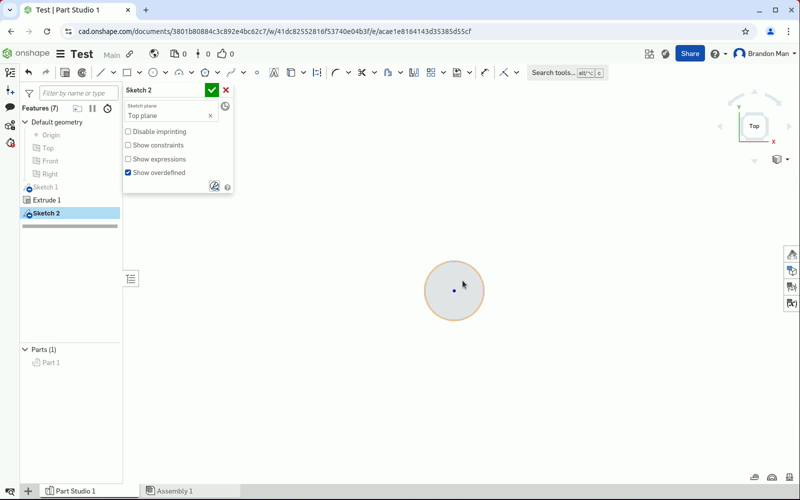
scroll(6)
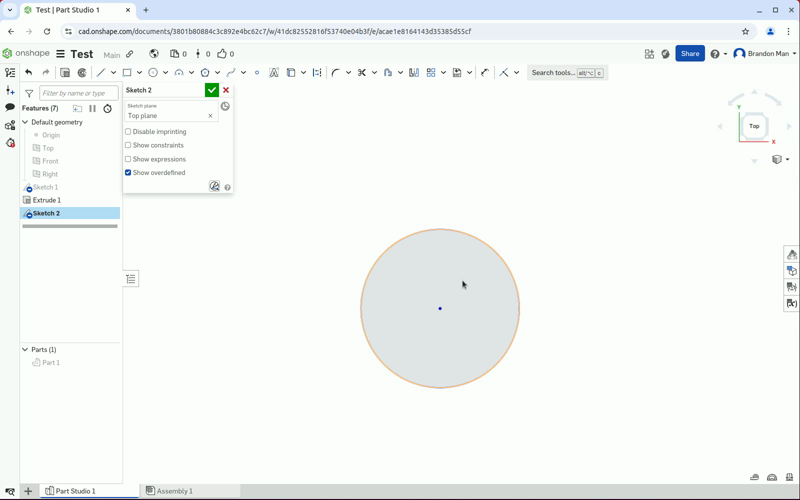
click(462, 280)
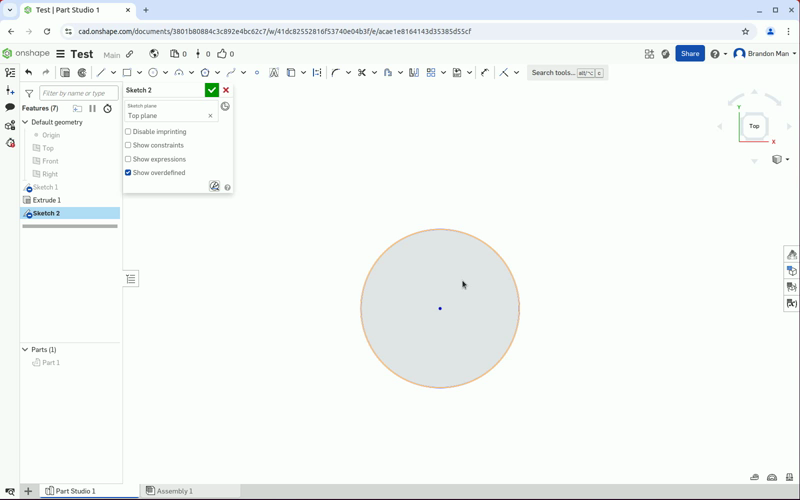
scroll(-6)
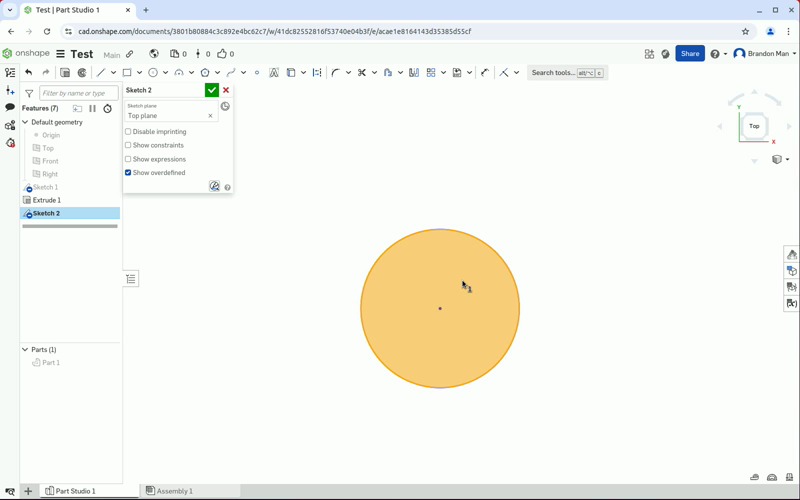
scroll(-6)
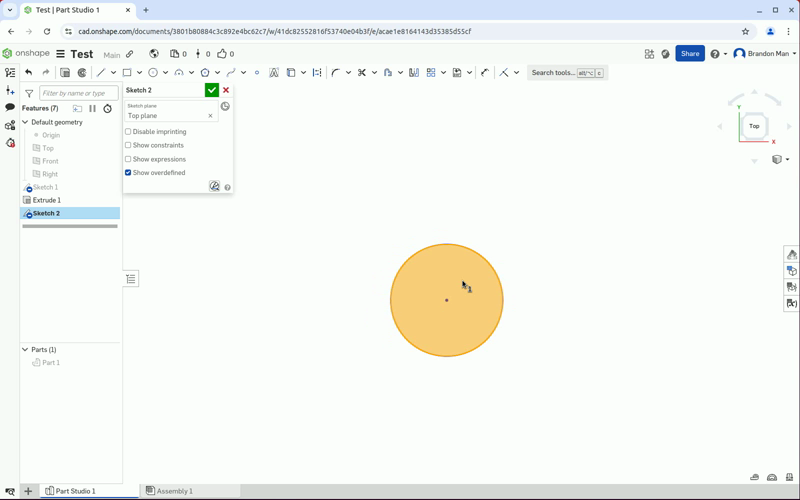
scroll(-6)
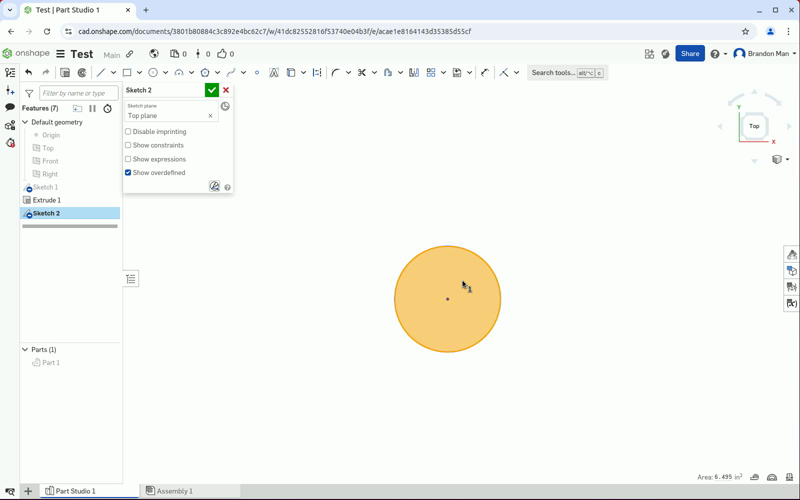
scroll(-6)
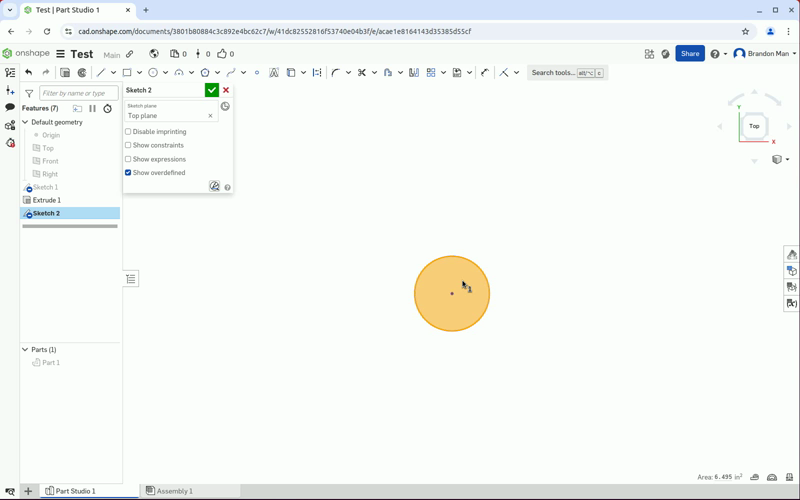
scroll(-6)
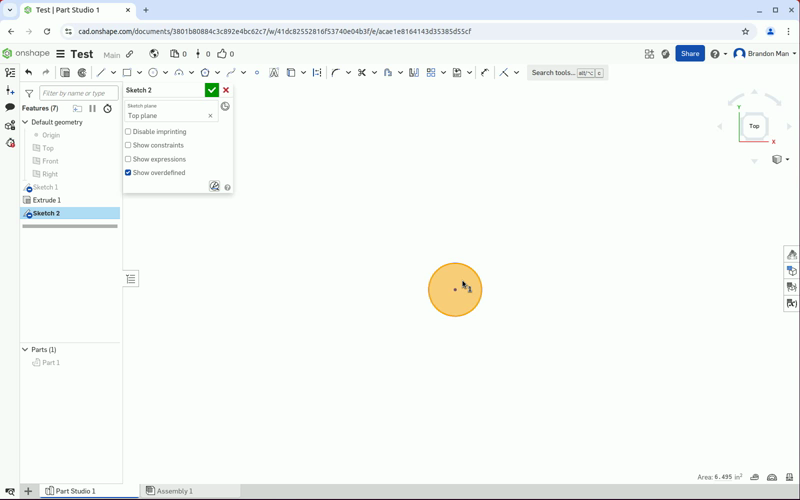
scroll(-6)
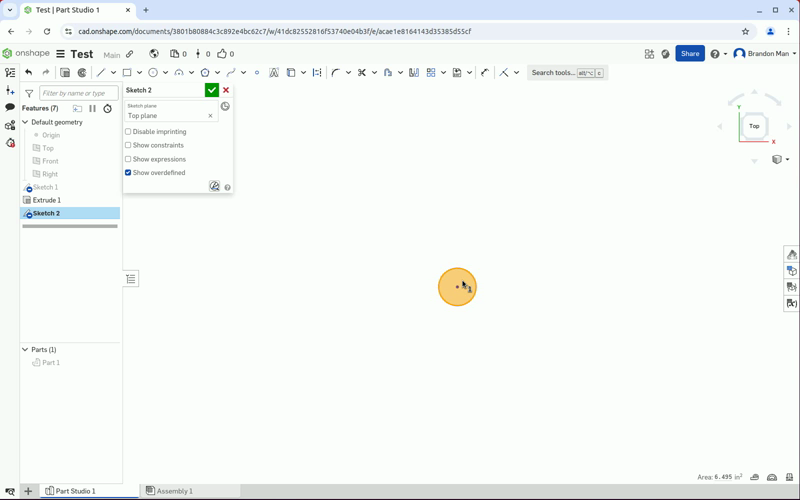
scroll(-6)
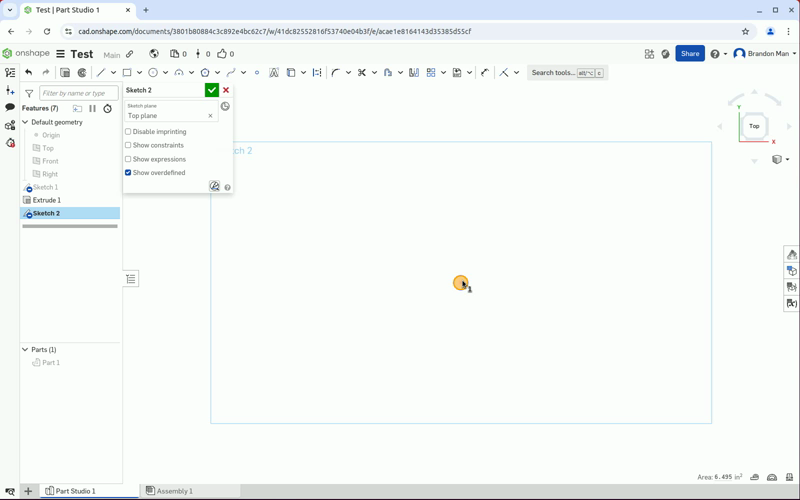
mouse_move(73, 352)
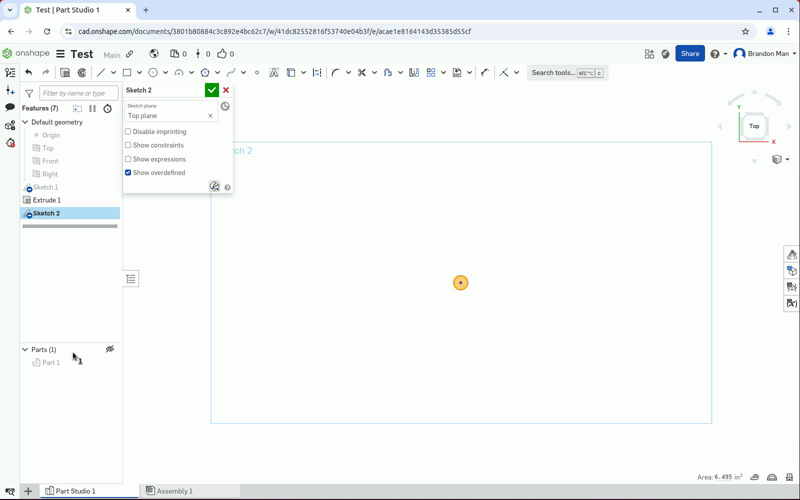
key(shift+y)
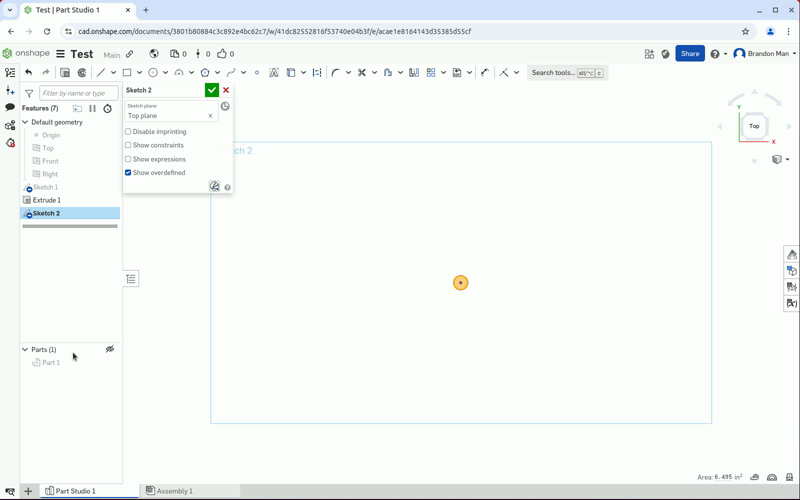
key(shift+e)
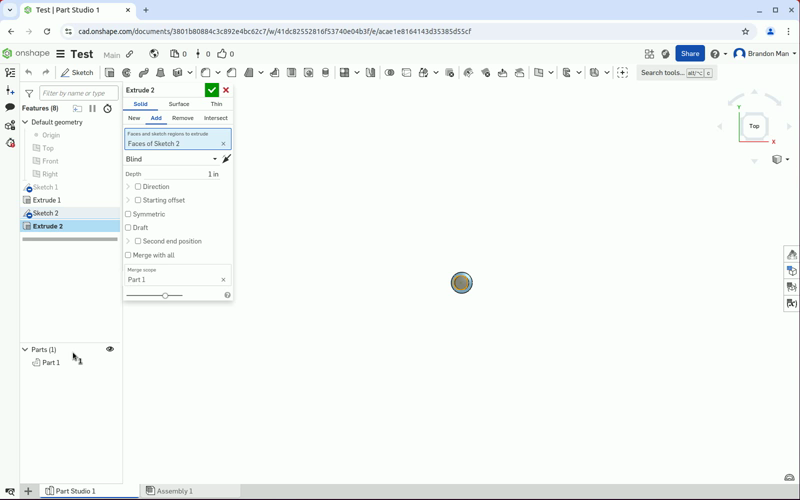
mouse_move(143, 106)
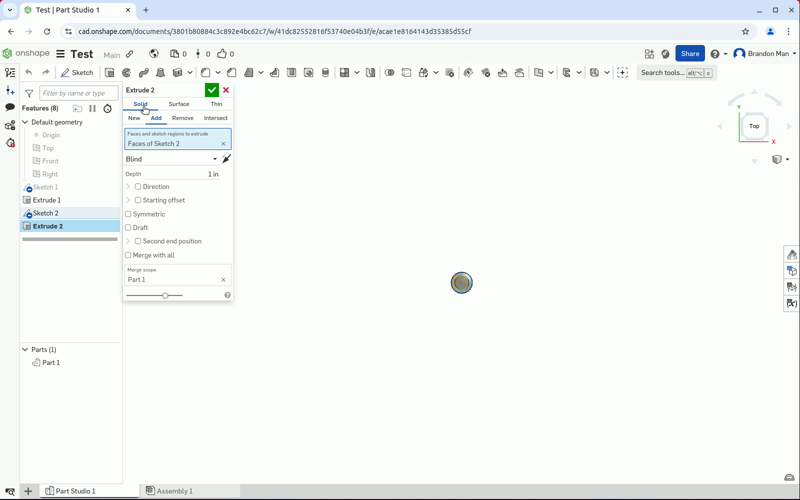
click(143, 106)
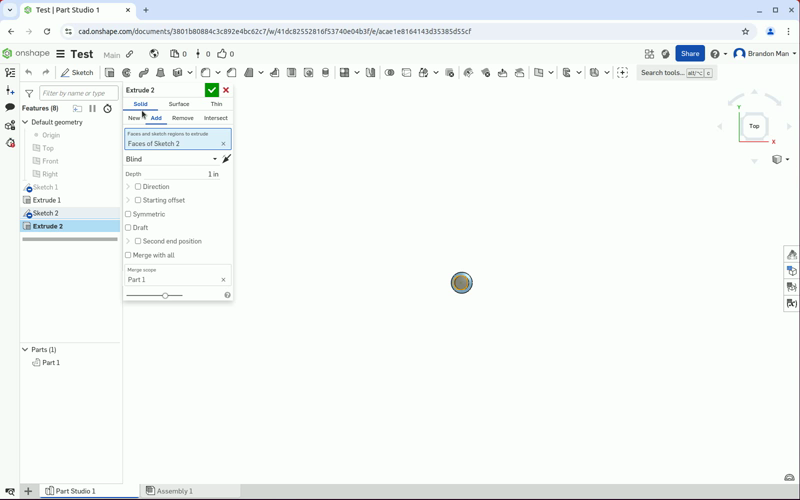
mouse_move(137, 120)
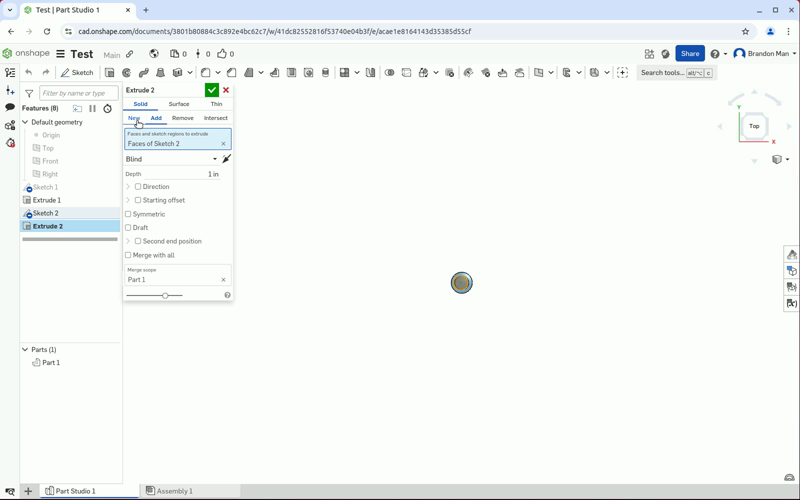
click(137, 120)
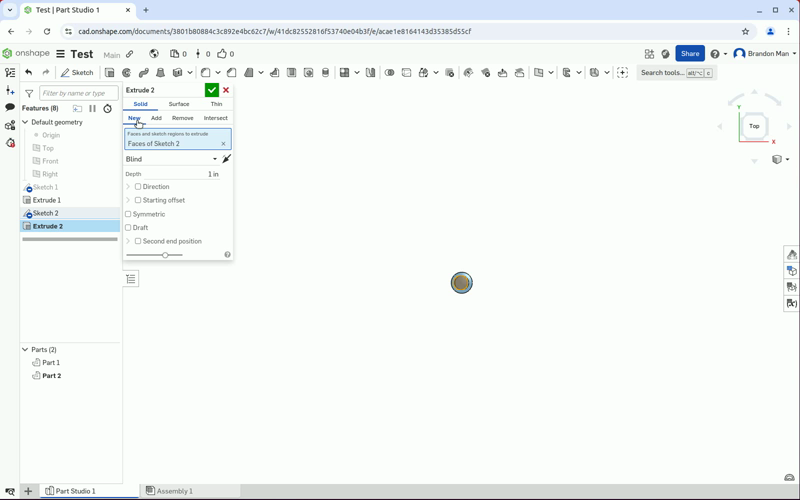
key(tab, 4)
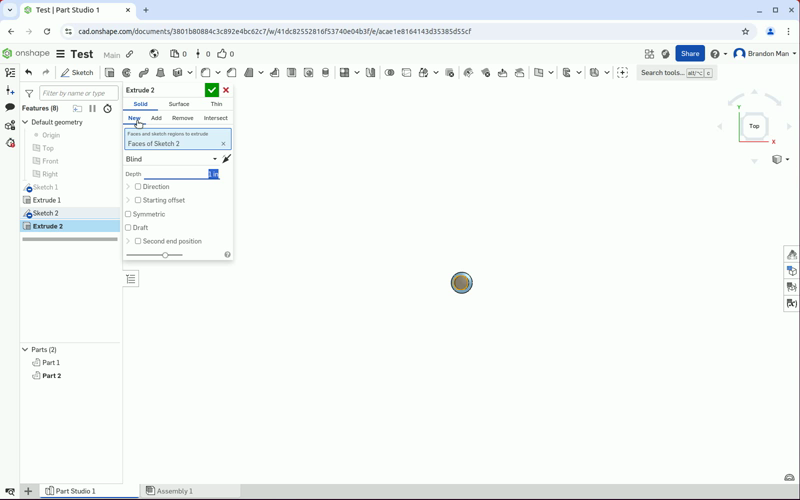
text(1.685)
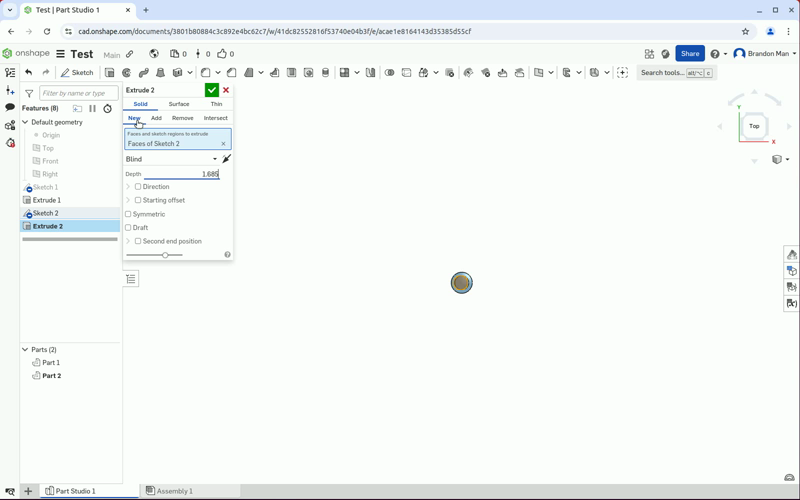
key(enter)
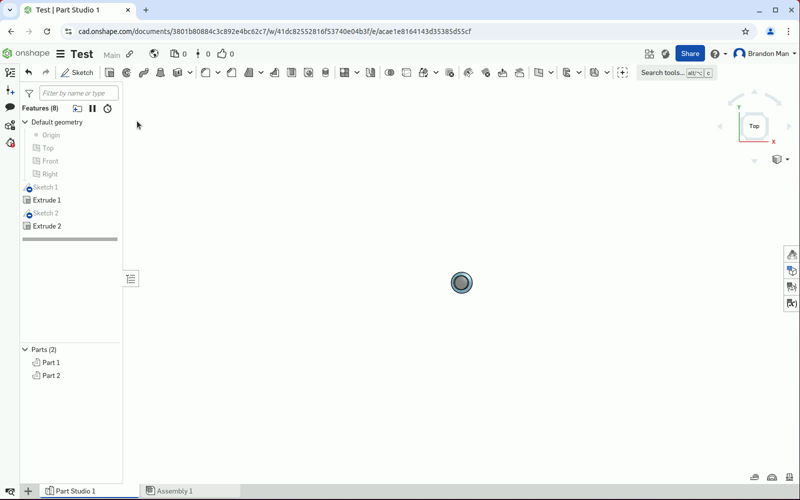
key(shift+h)
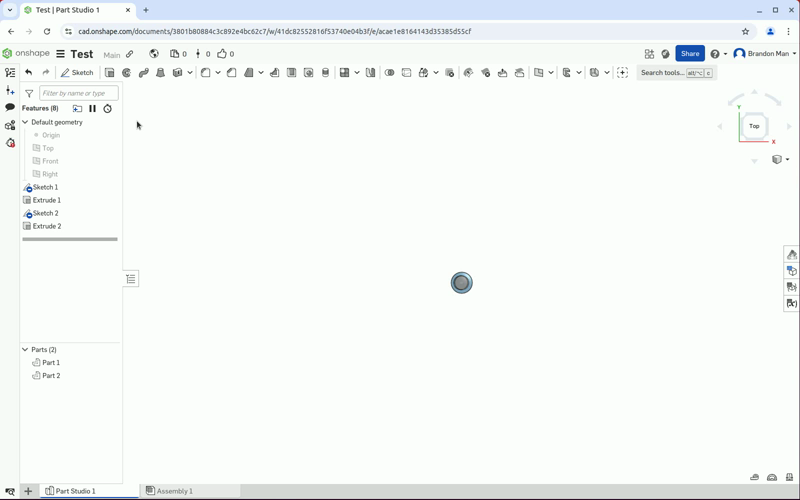
key(shift+h)
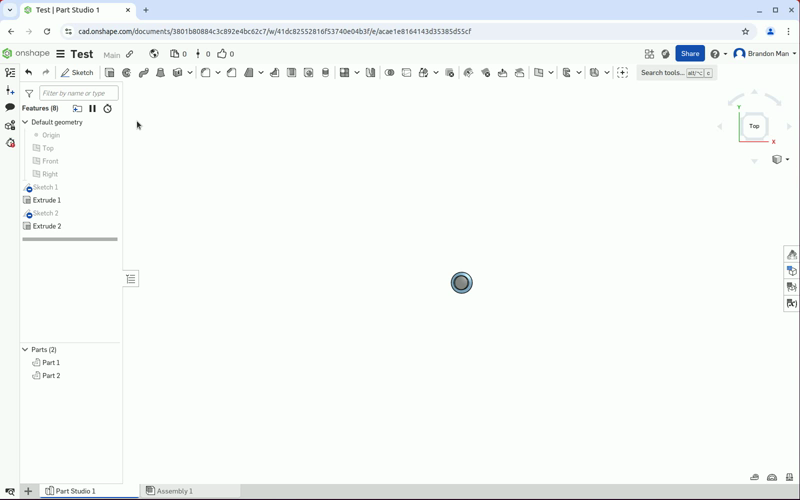
mouse_move(73, 189)
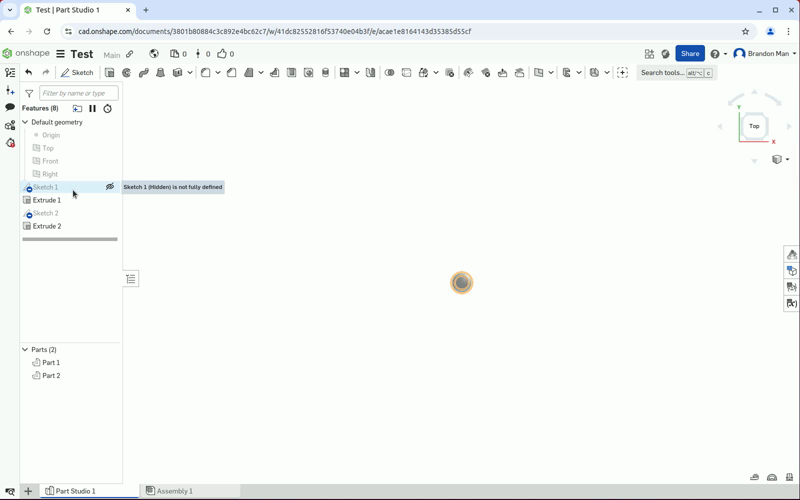
click(73, 189)
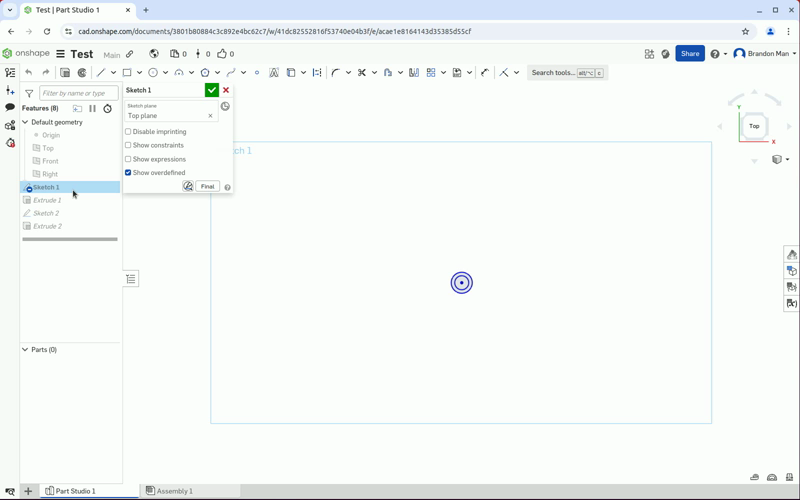
mouse_move(229, 92)
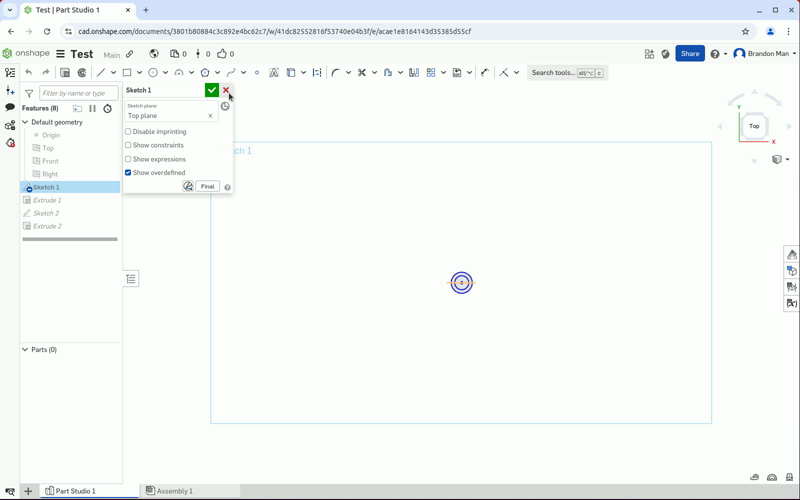
click(229, 92)
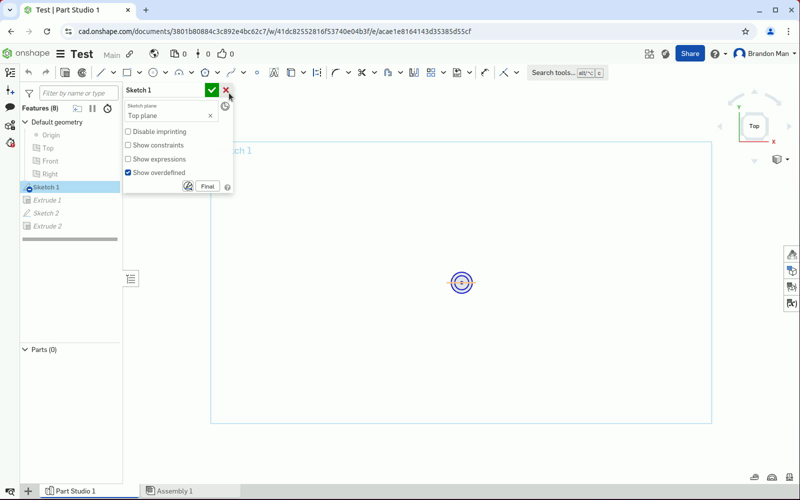
key(shift+s)
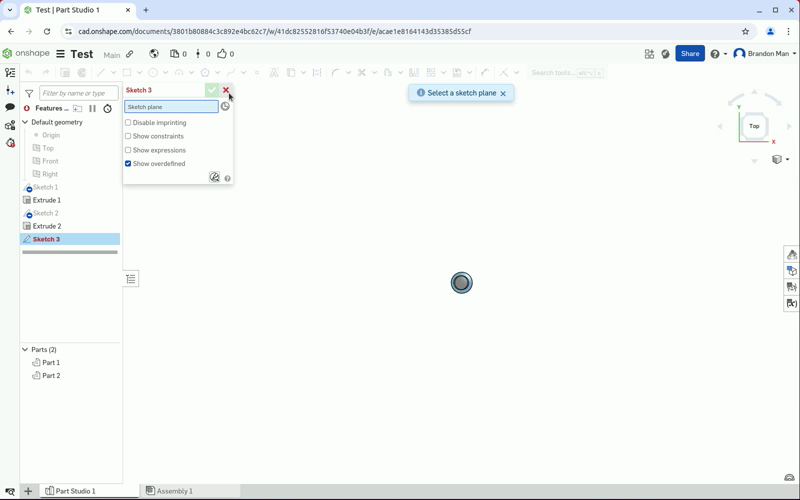
mouse_move(73, 150)
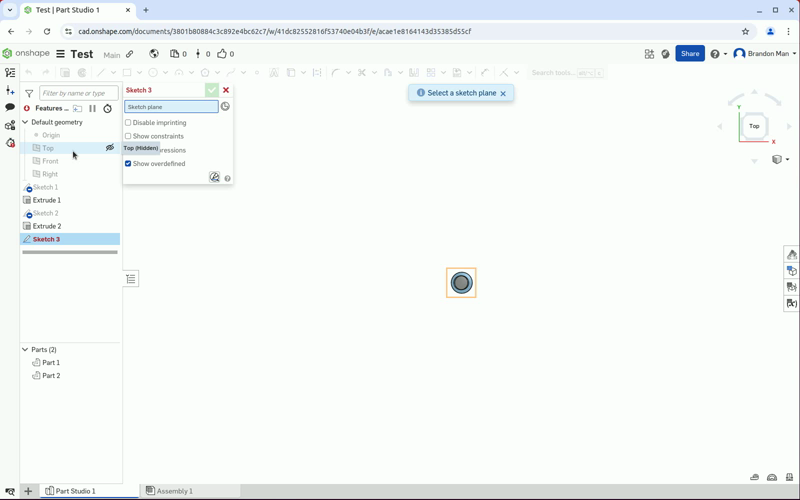
click(73, 150)
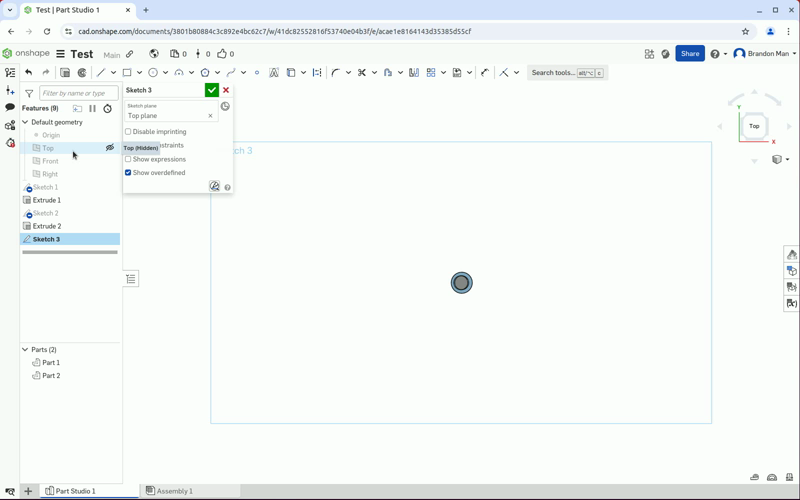
mouse_move(73, 352)
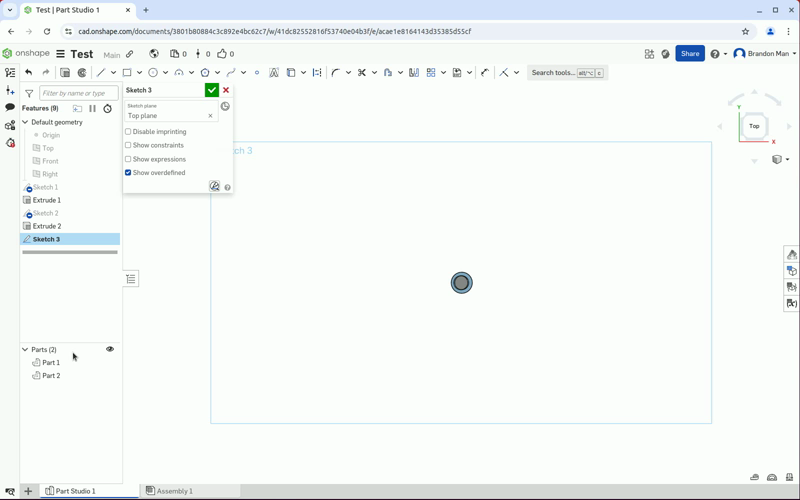
key(y)
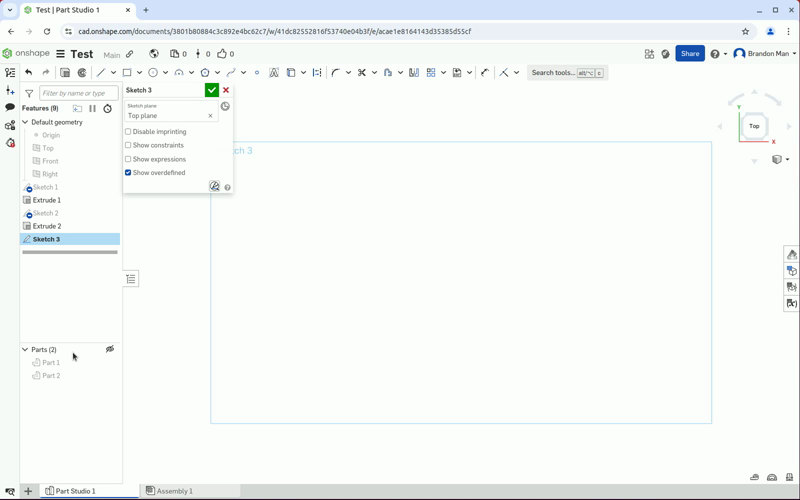
key(c)
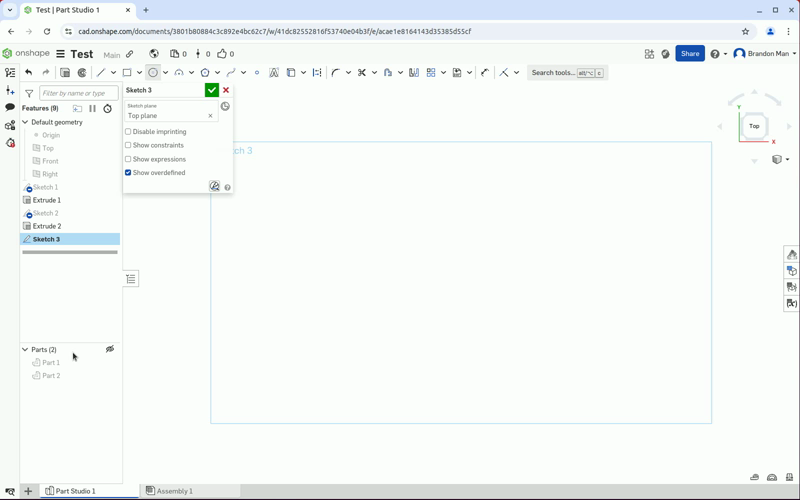
key_down(shift)
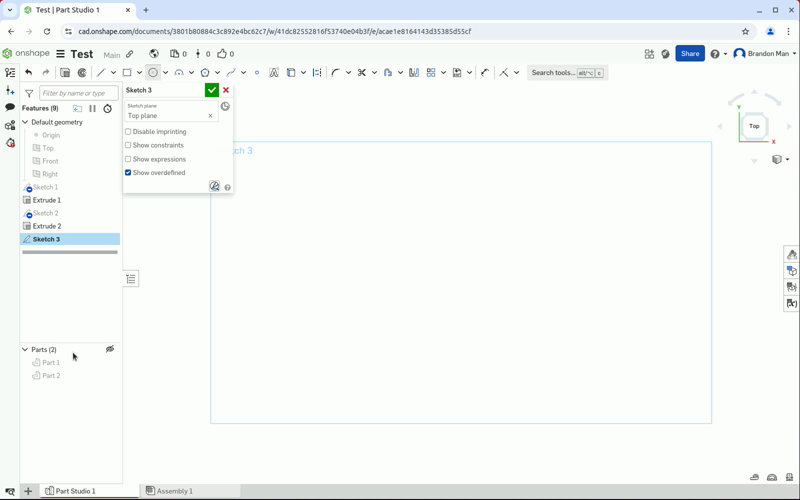
mouse_move(460, 282)
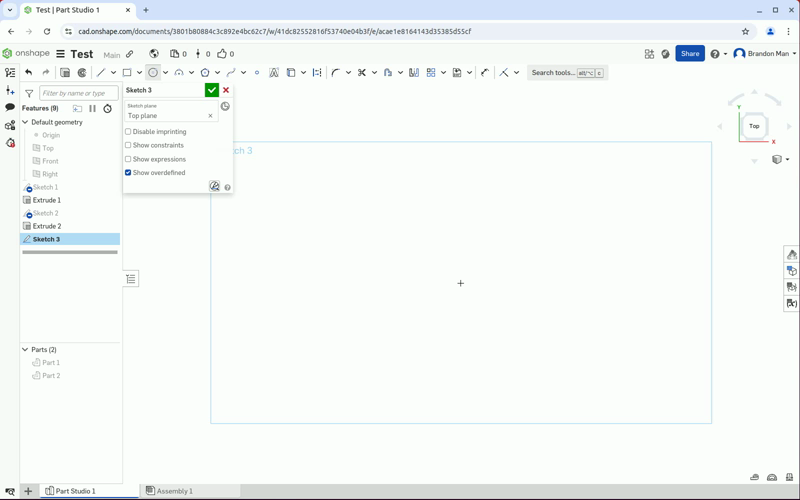
click(460, 282)
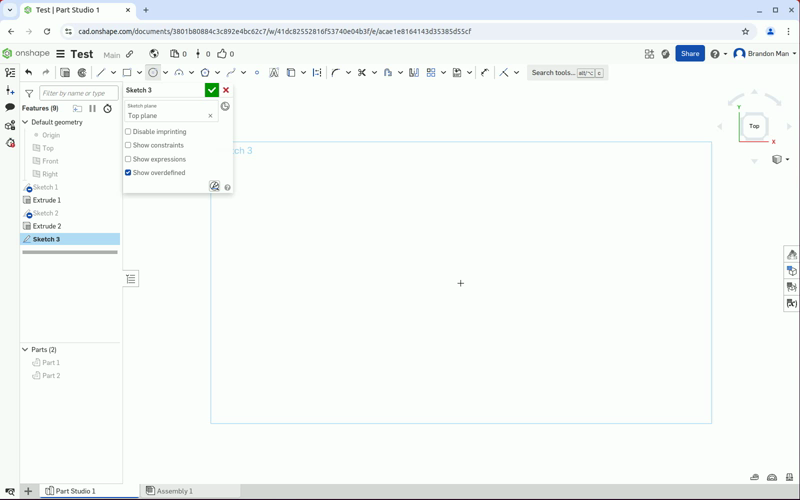
key_up(shift)
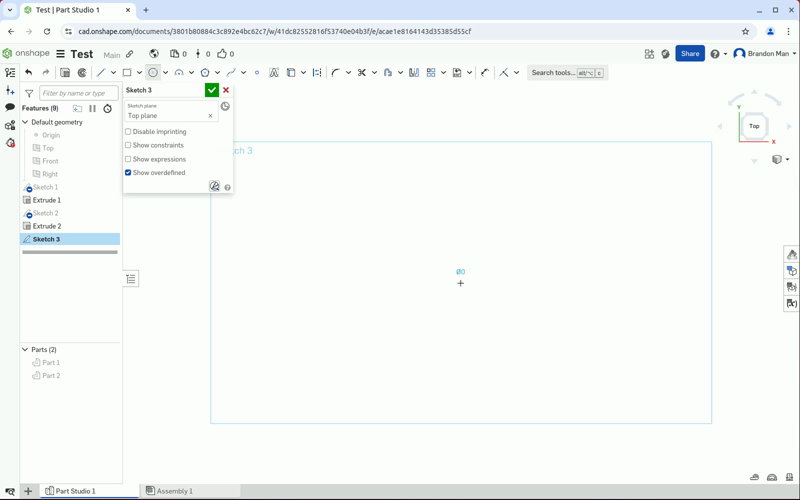
mouse_move(467, 282)
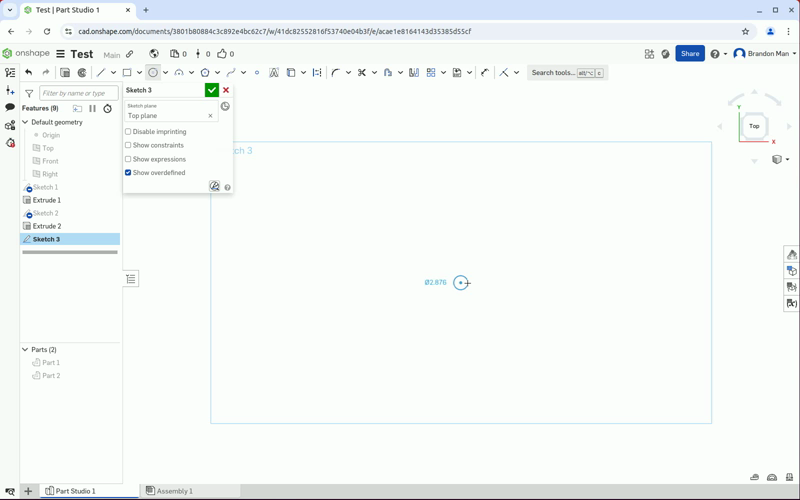
click(467, 282)
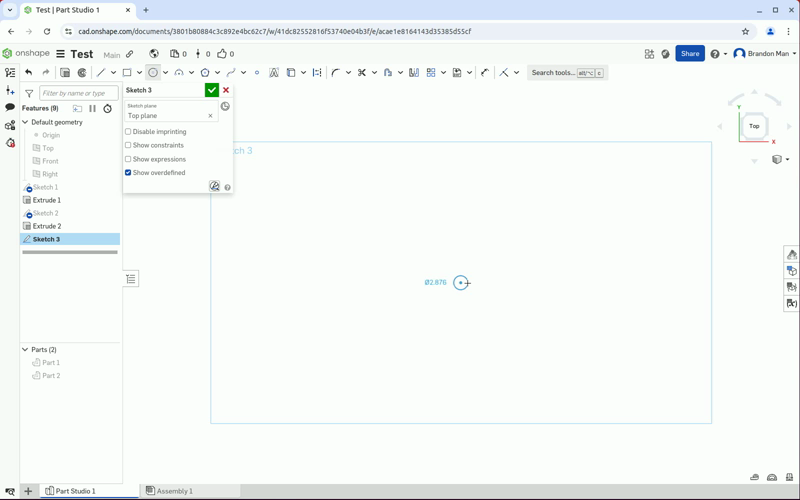
key(esc)
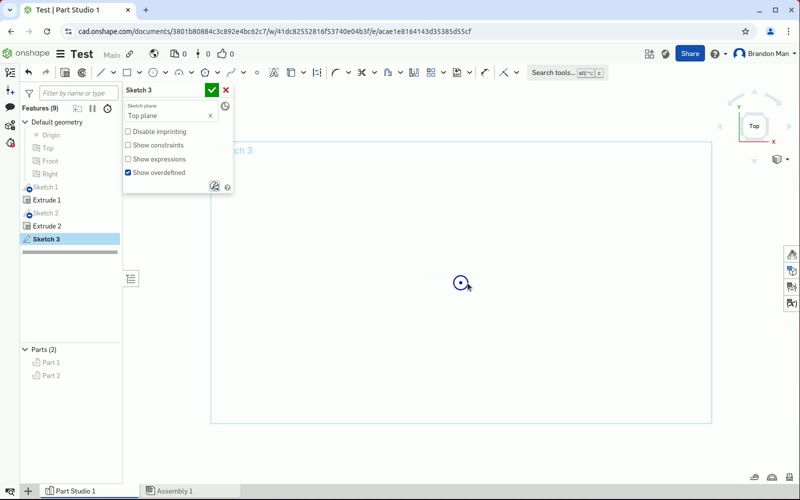
mouse_move(459, 283)
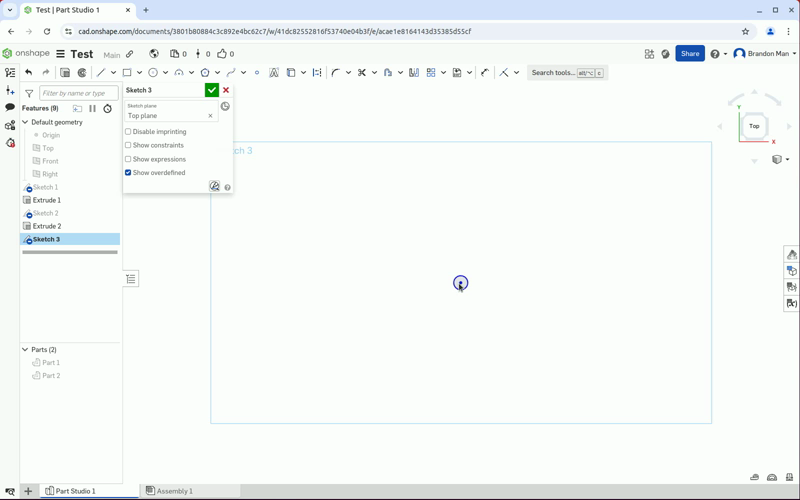
scroll(6)
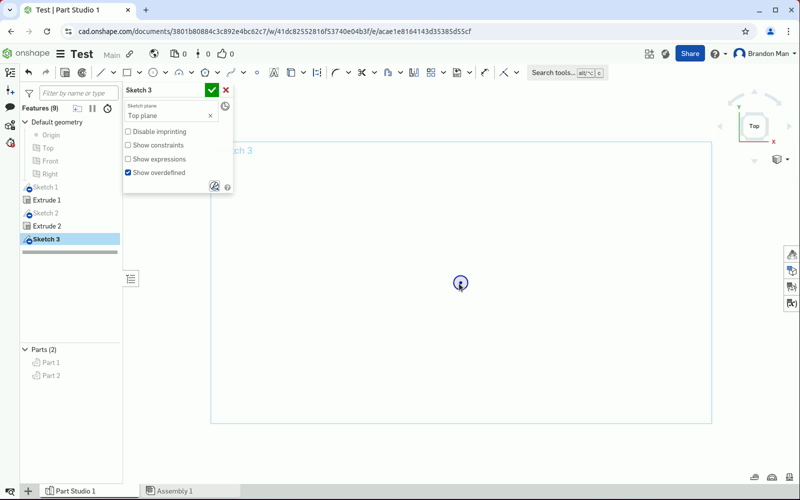
scroll(6)
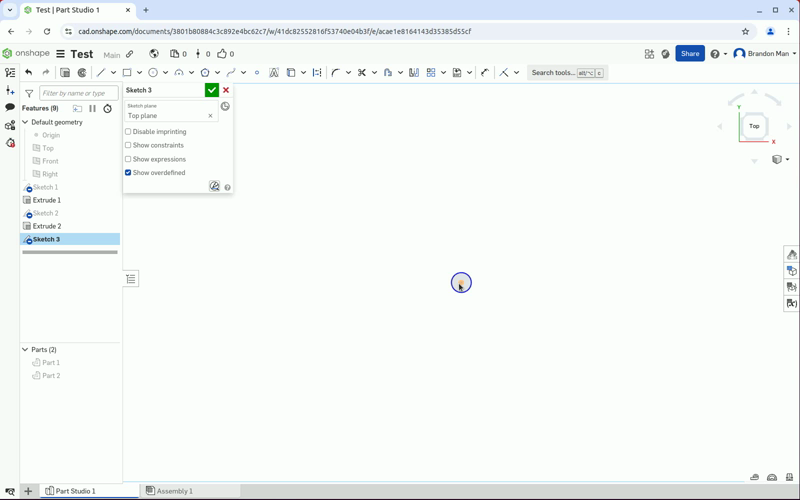
scroll(6)
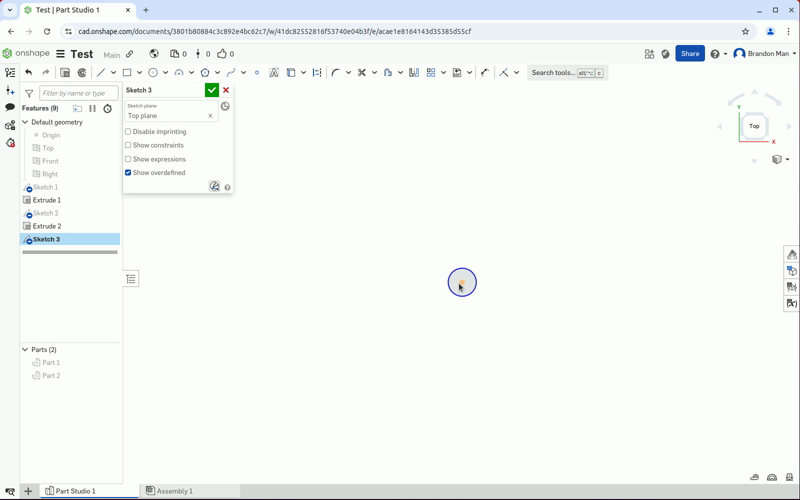
scroll(6)
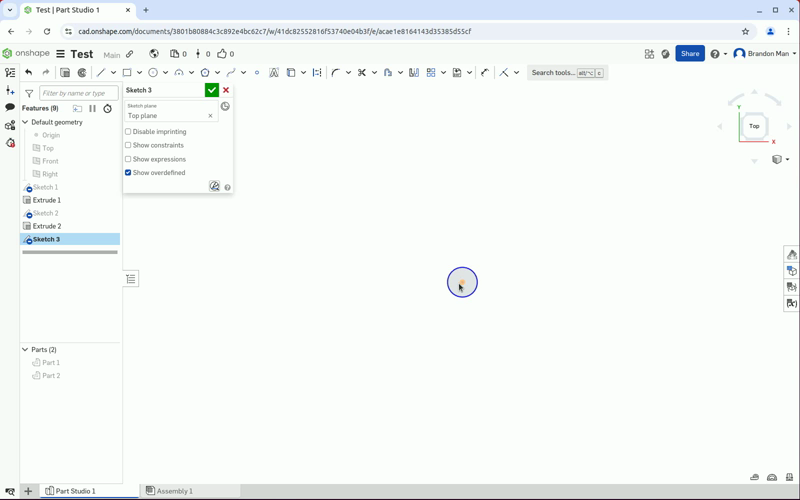
scroll(6)
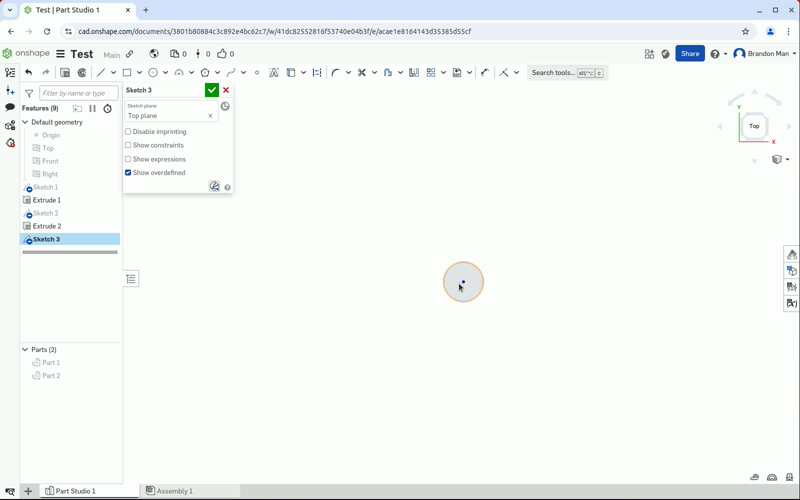
scroll(6)
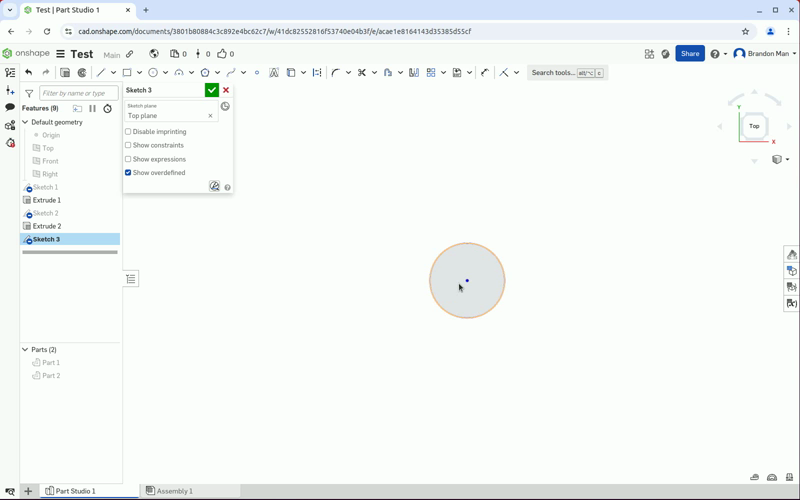
scroll(6)
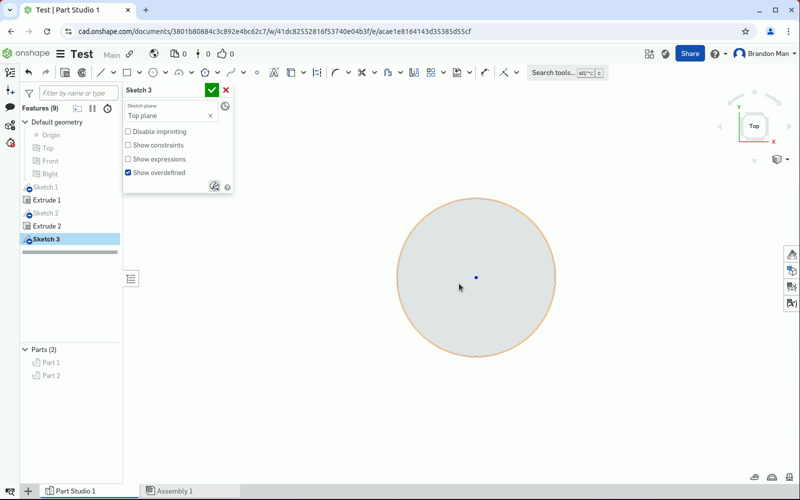
click(459, 283)
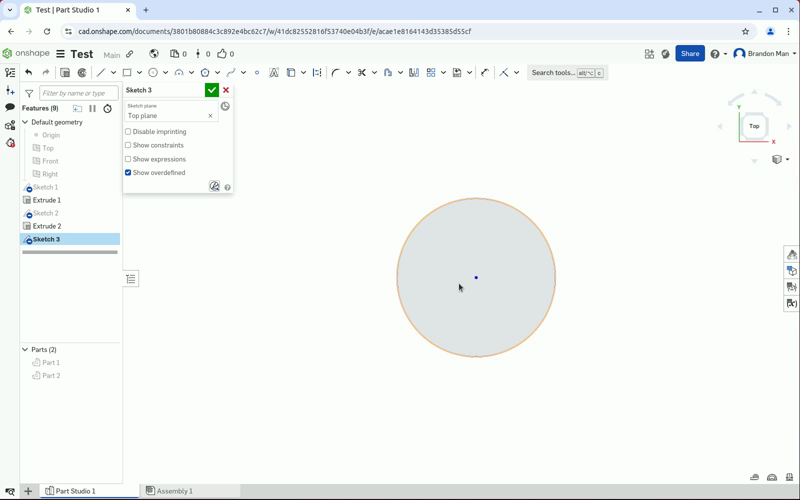
scroll(-6)
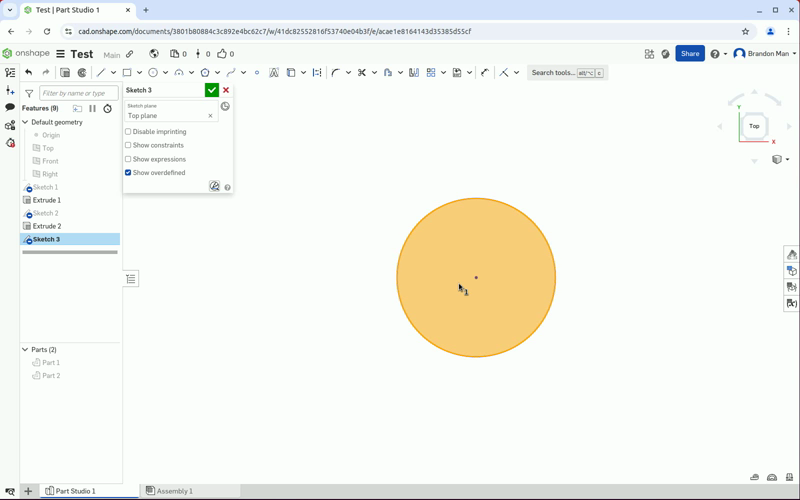
scroll(-6)
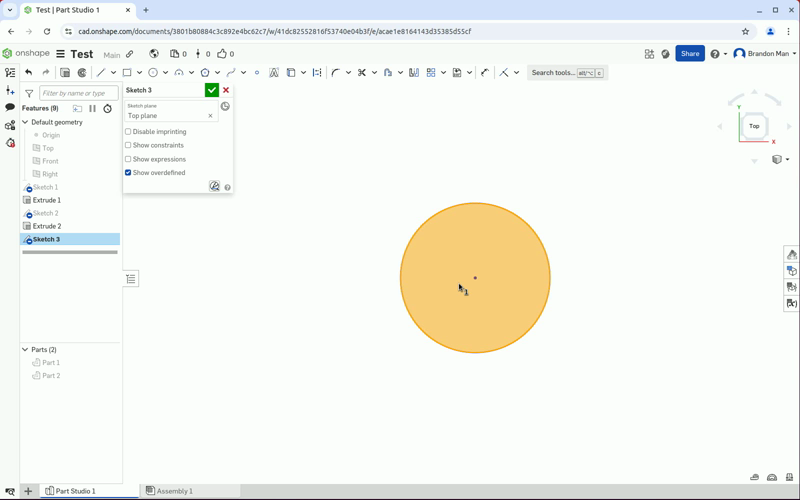
scroll(-6)
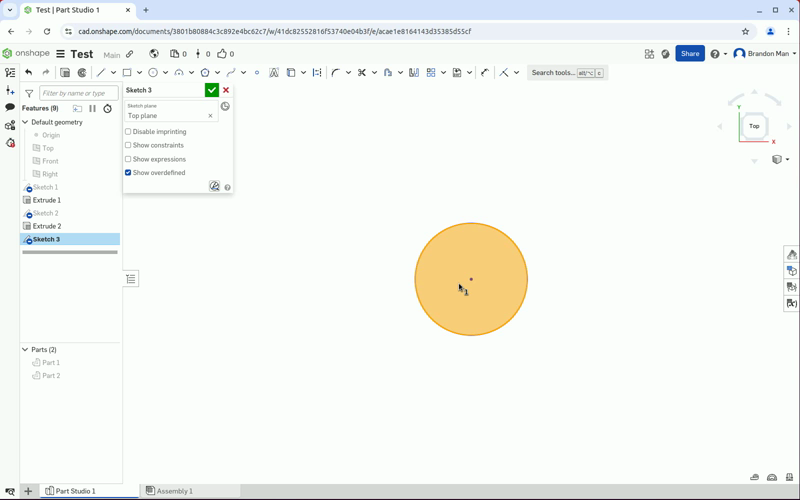
scroll(-6)
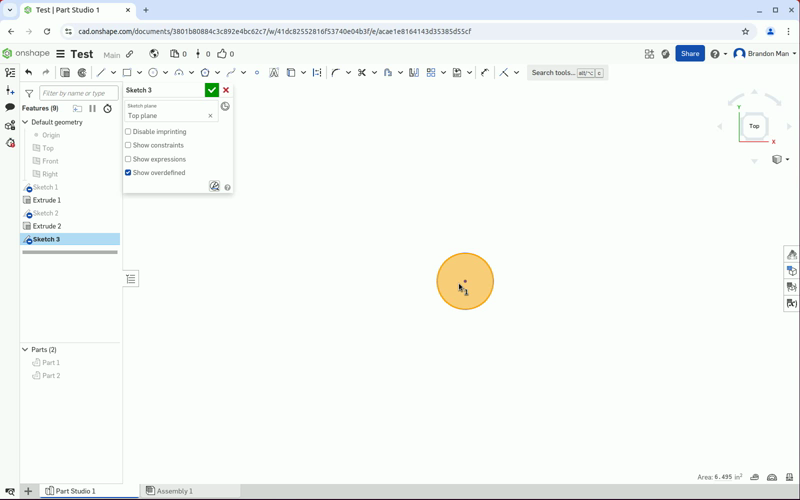
scroll(-6)
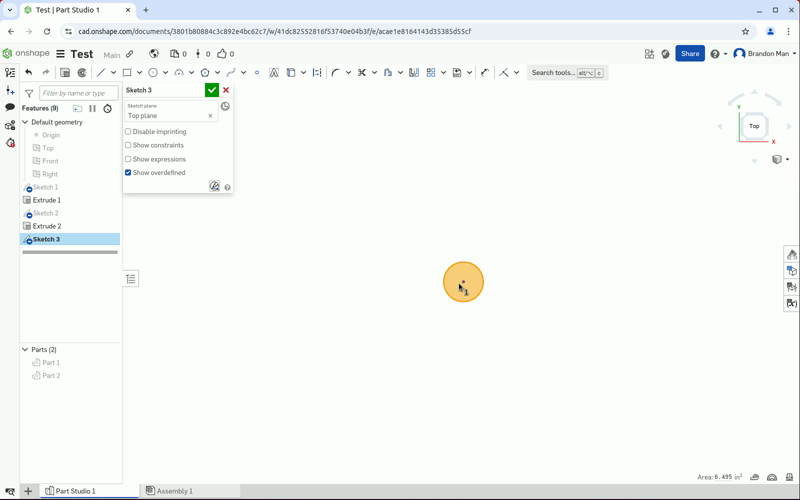
scroll(-6)
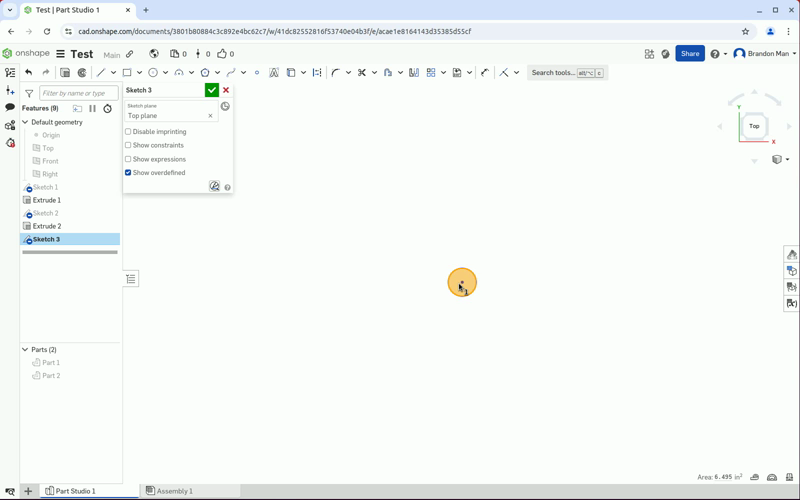
scroll(-6)
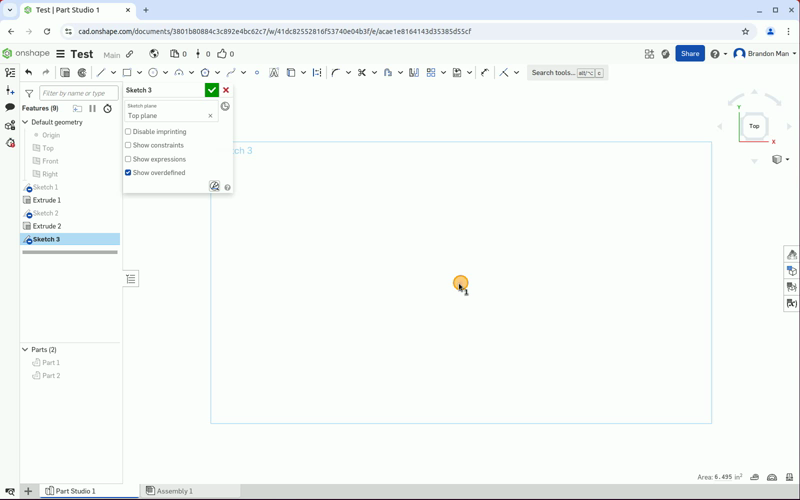
mouse_move(73, 352)
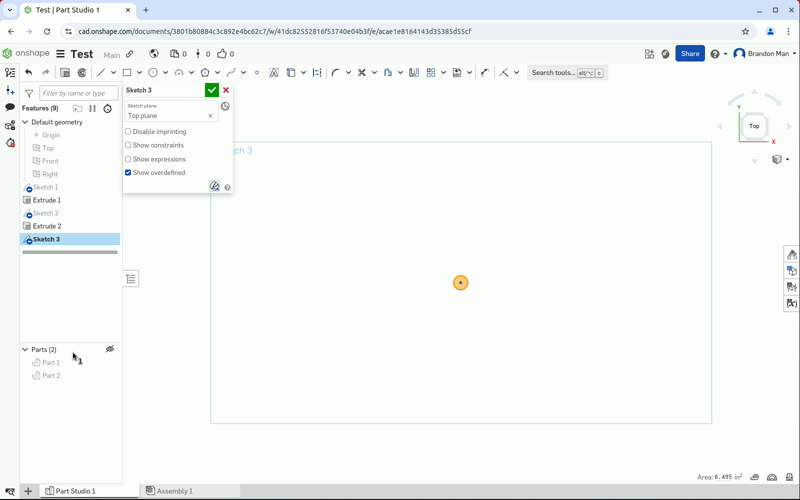
key(shift+y)
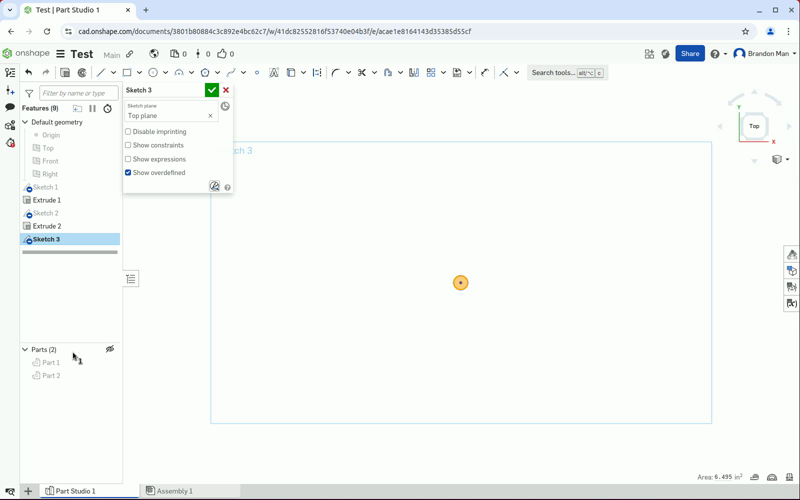
key(shift+e)
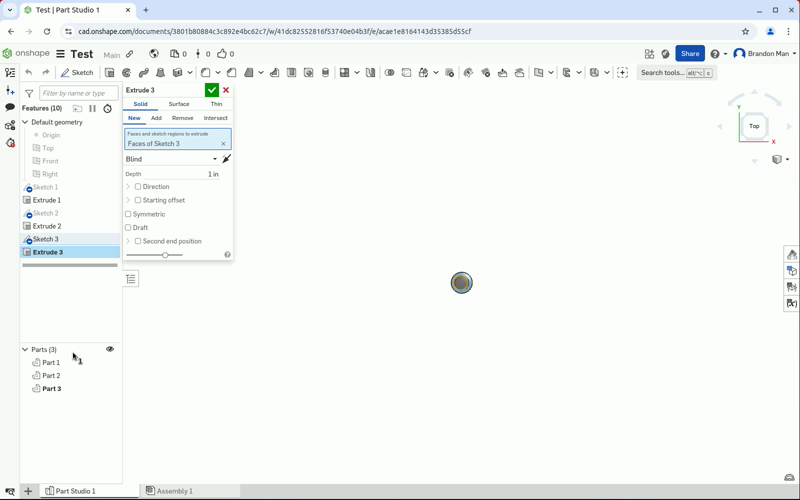
mouse_move(143, 106)
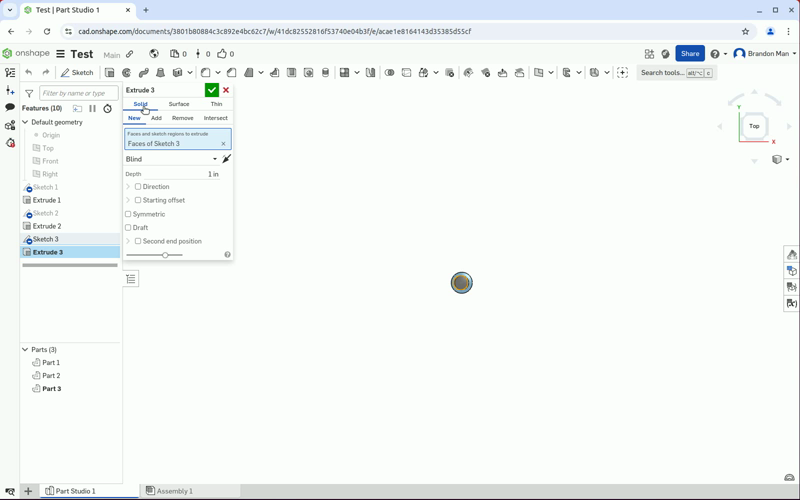
click(143, 106)
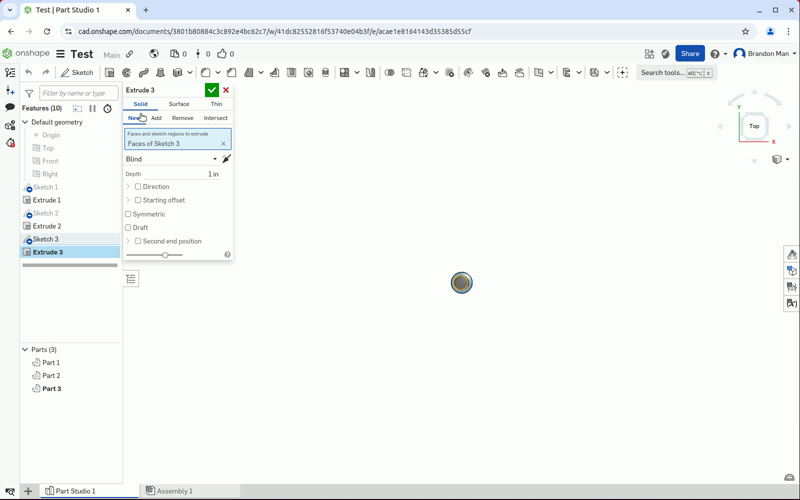
mouse_move(137, 120)
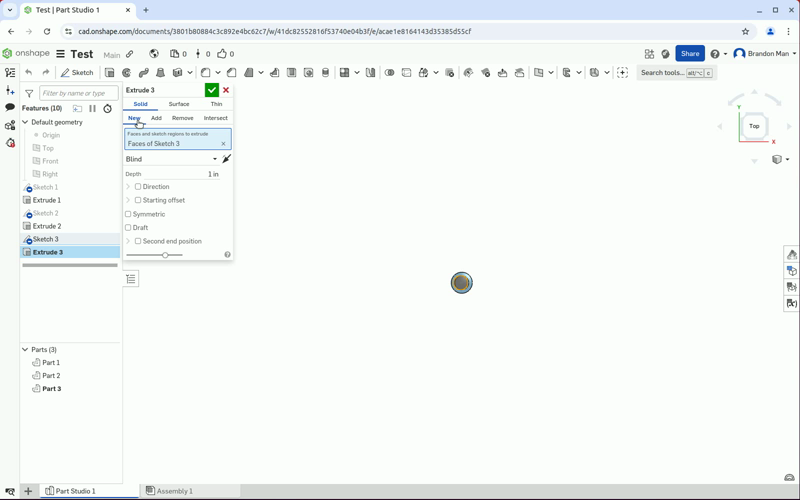
click(137, 120)
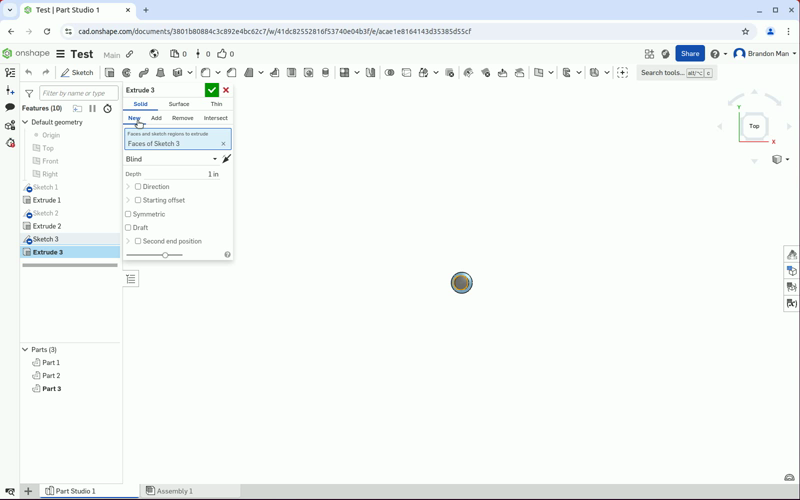
key(tab, 4)
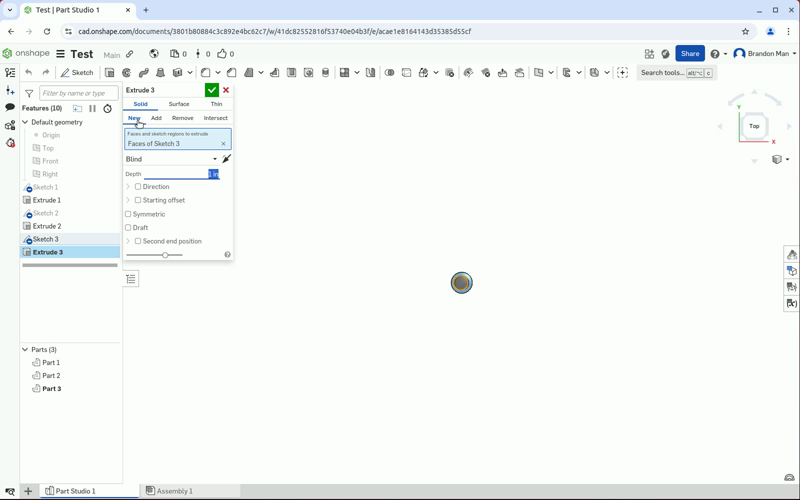
text(23.108)
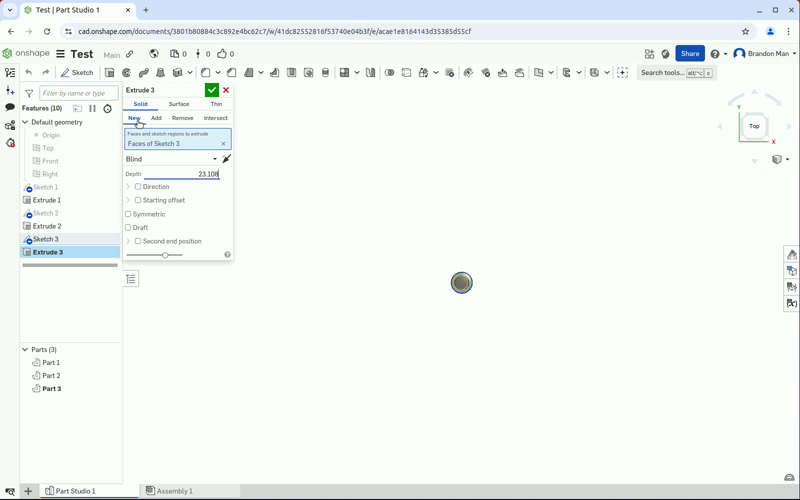
key(enter)
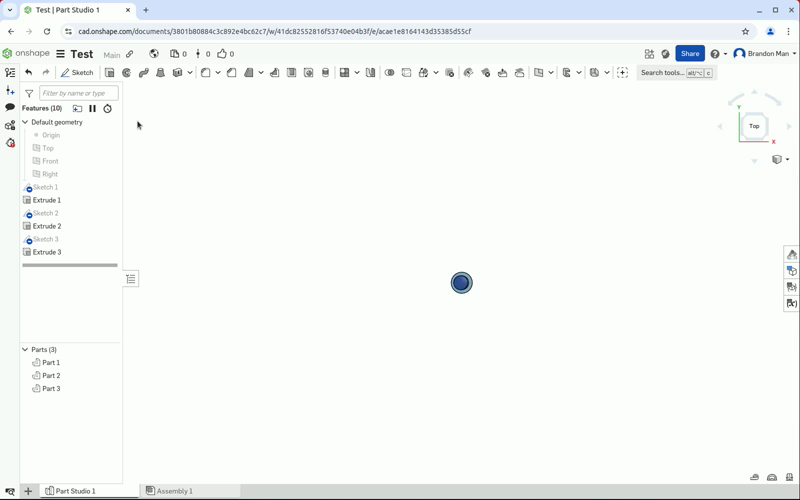
key(shift+h)
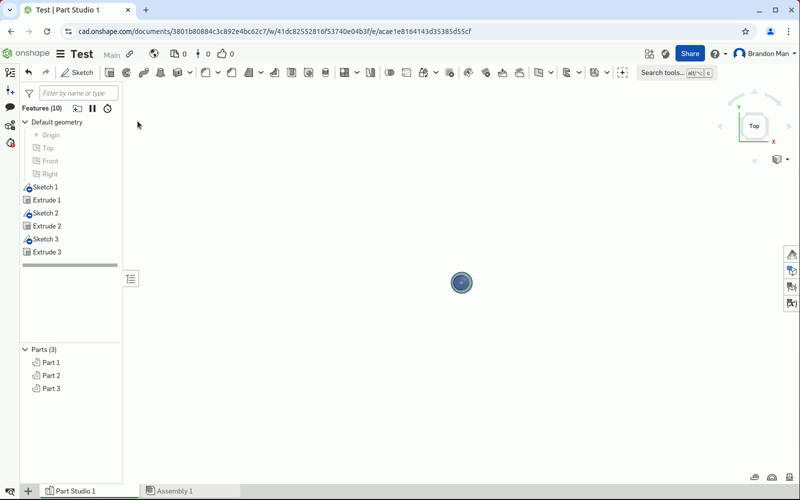
key(shift+h)
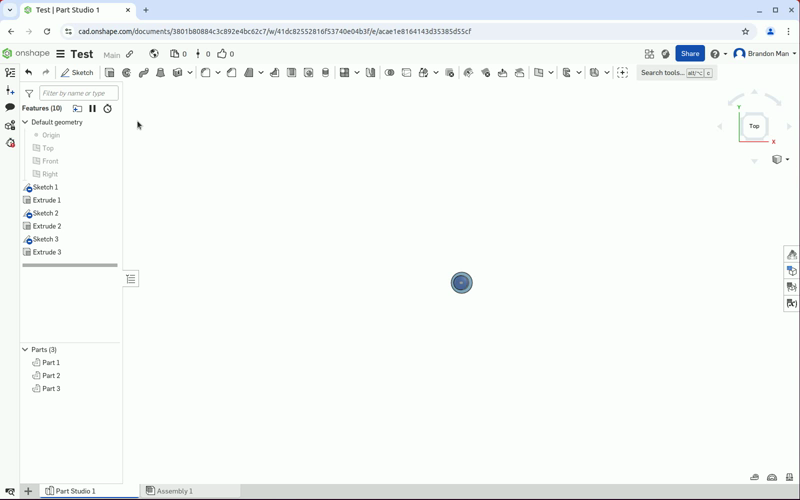
key(shift+7)
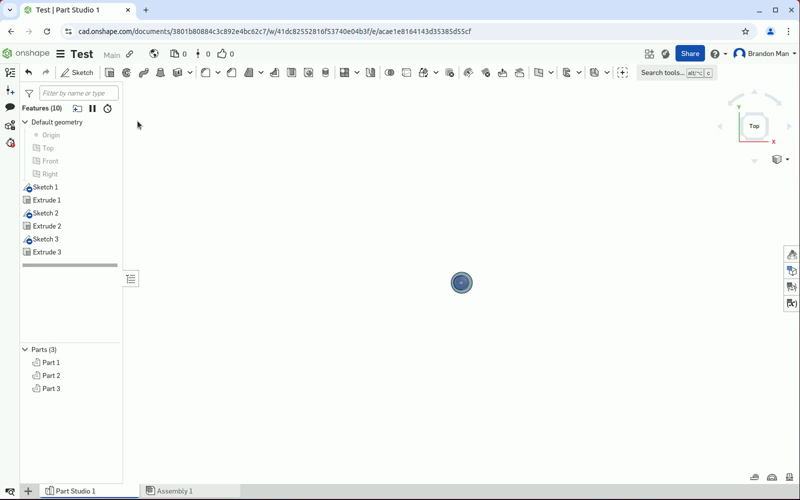
key(up, 3)
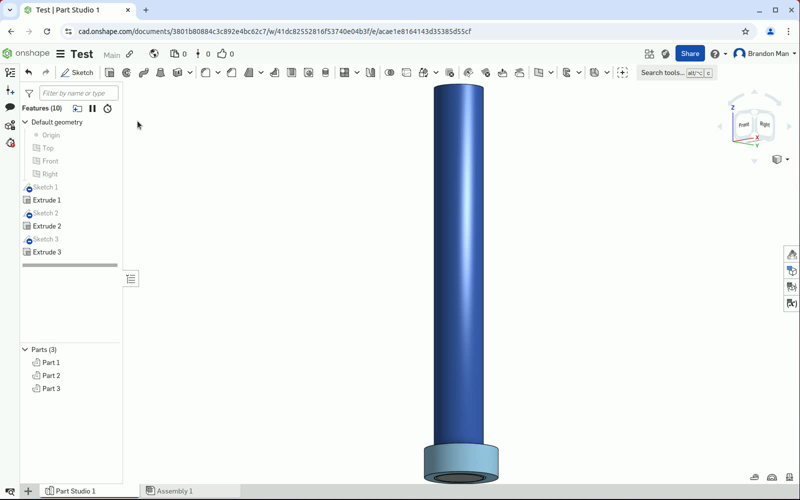
key(left, 3)
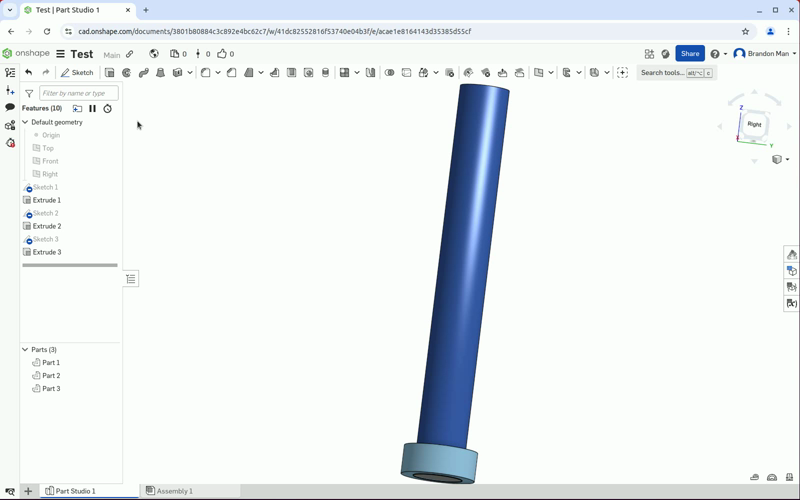
key(right, 3)
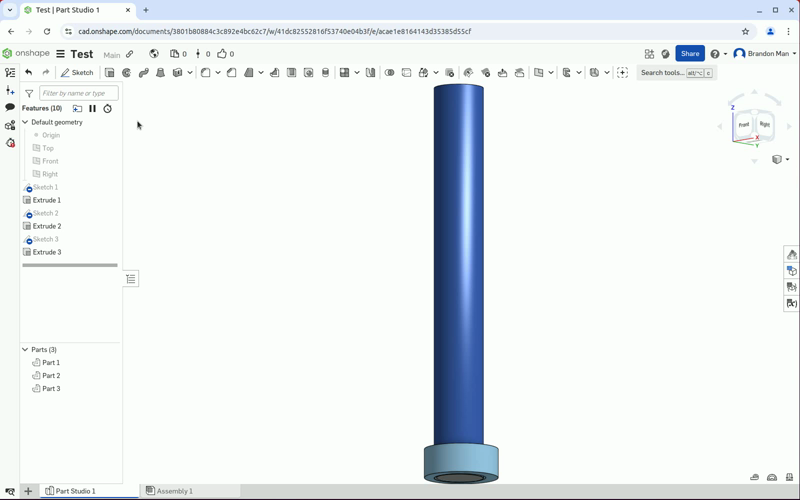
key(down, 3)
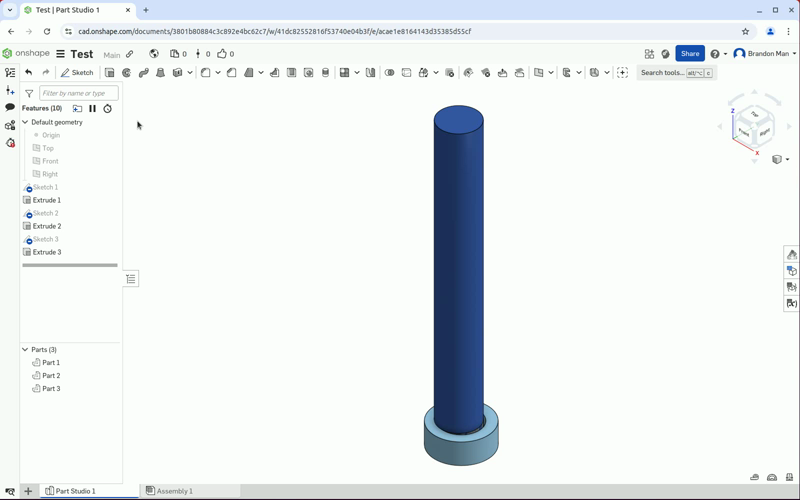
mouse_move(73, 189)
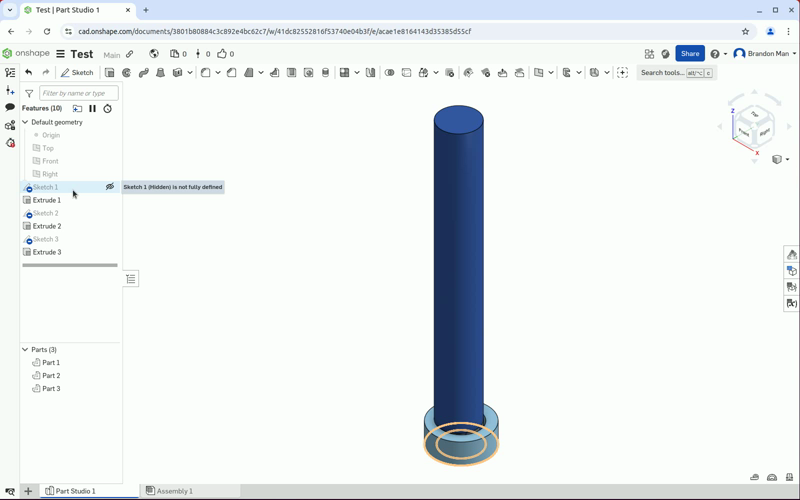
click(73, 189)